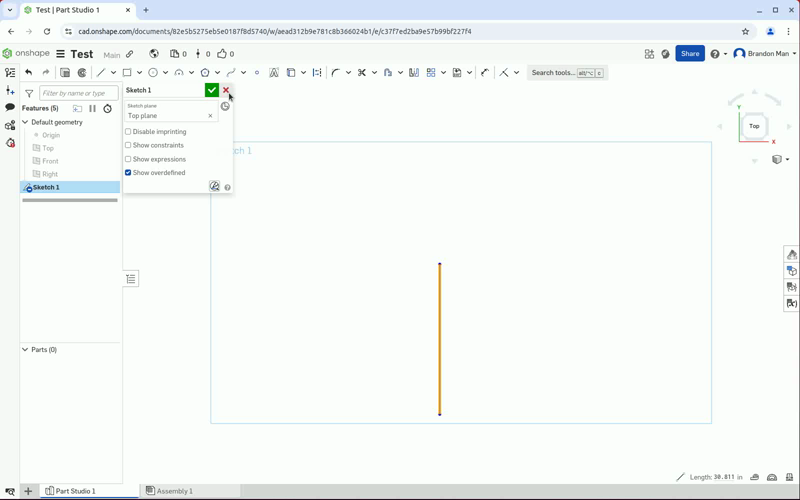
key(shift+h)
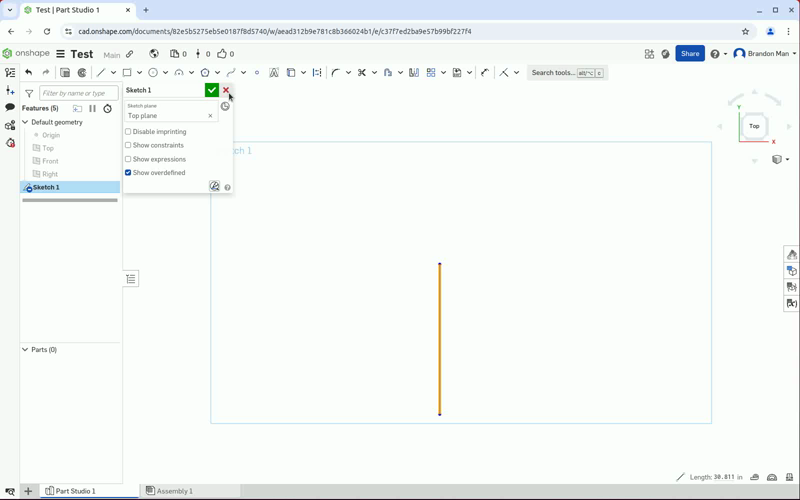
key(shift+s)
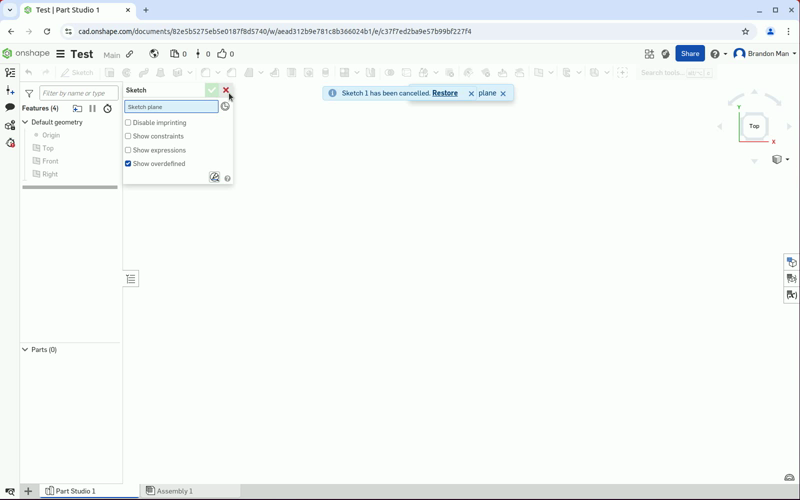
mouse_move(73, 150)
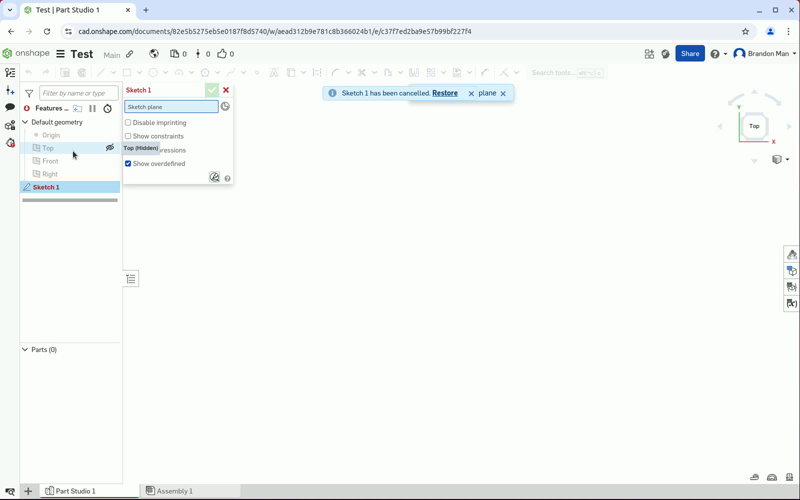
click(73, 150)
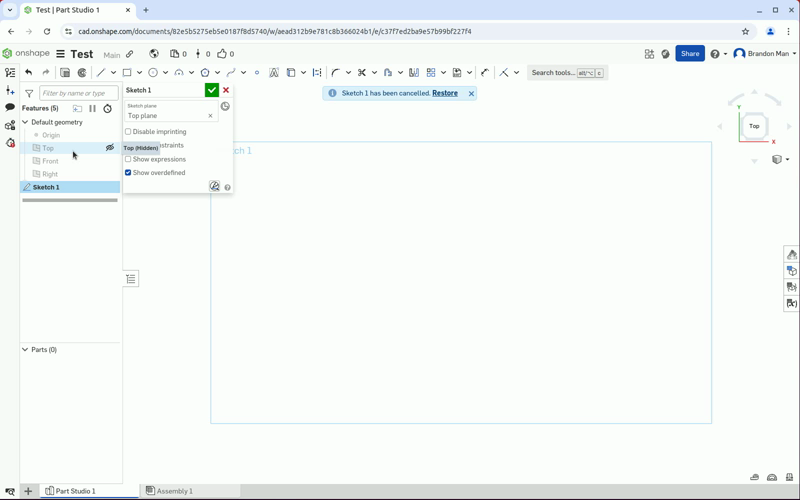
mouse_move(73, 352)
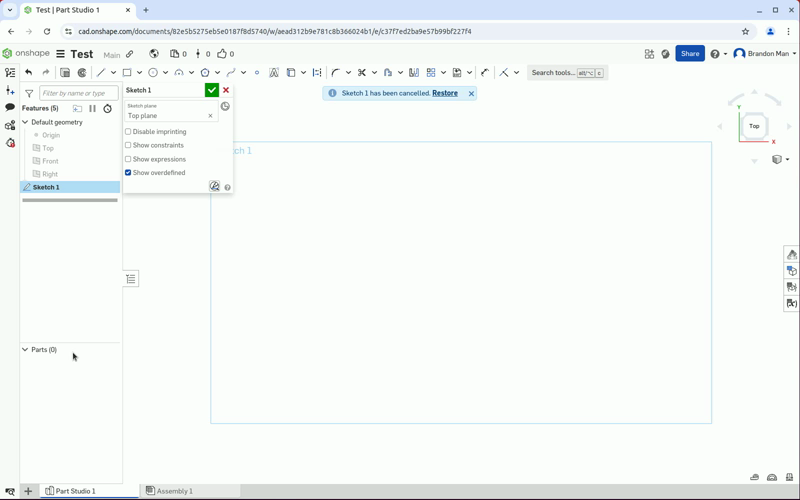
key(y)
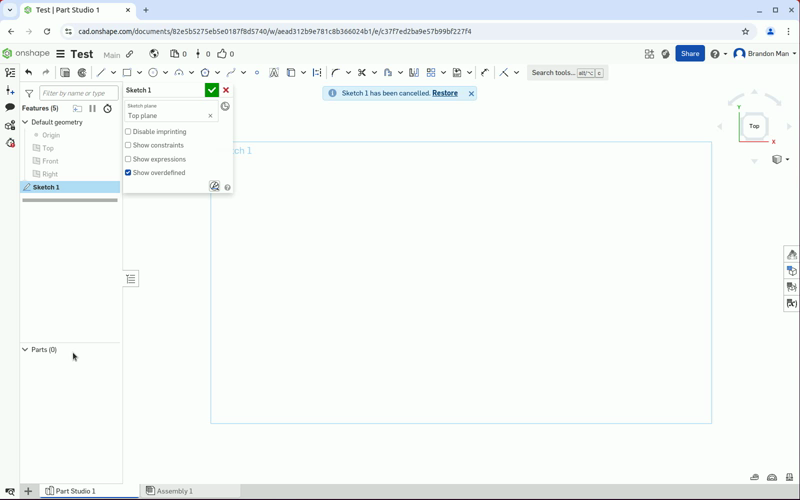
key(l)
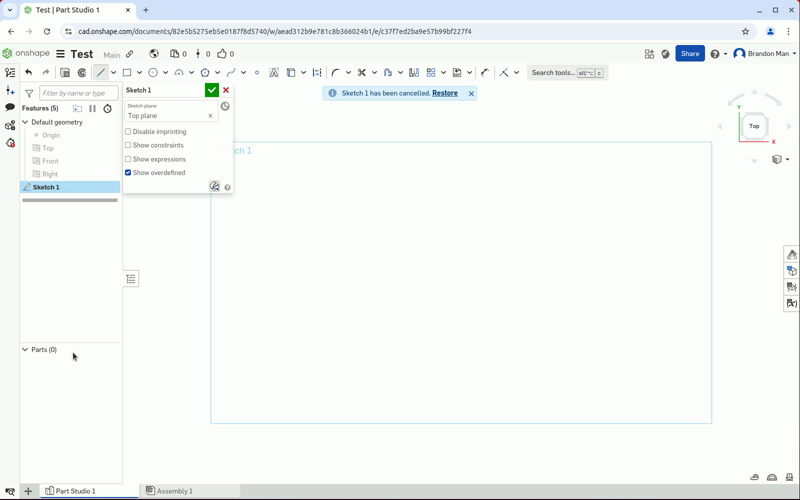
key_down(shift)
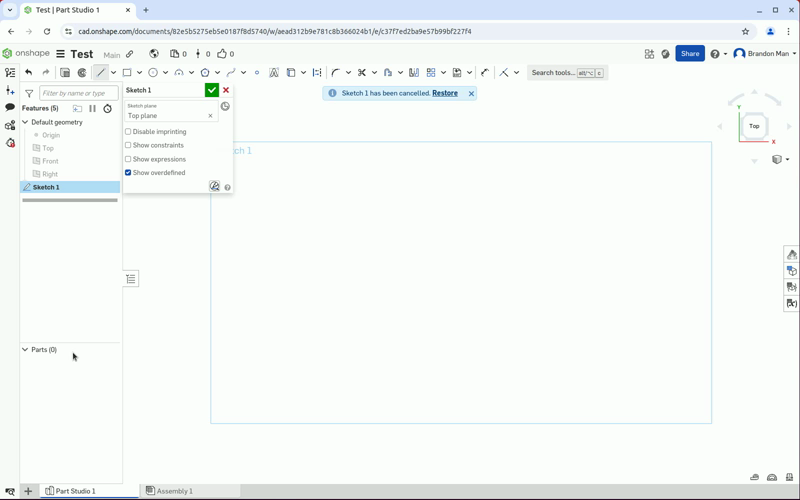
mouse_move(363, 339)
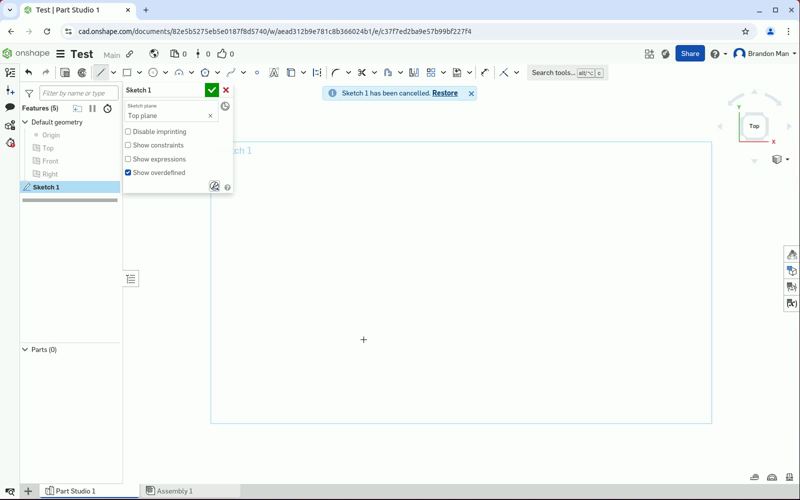
click(363, 339)
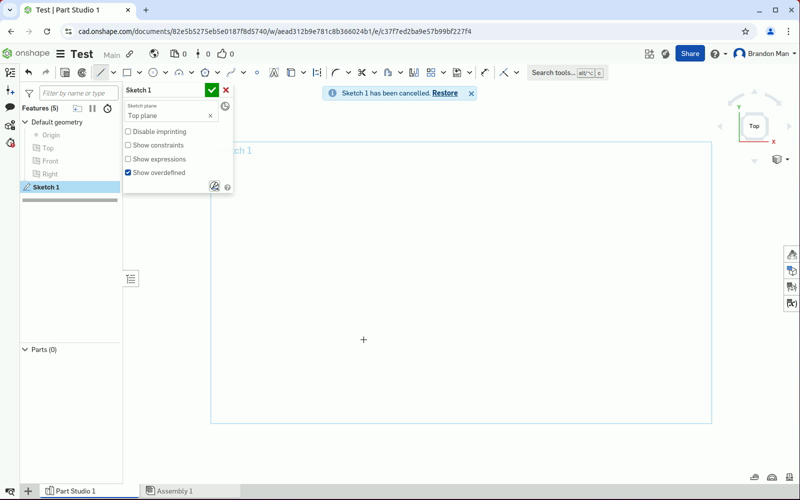
key_up(shift)
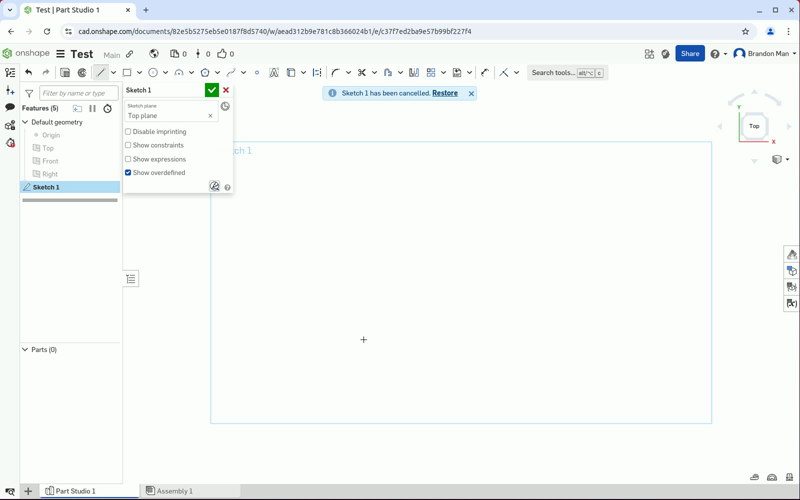
key_down(shift)
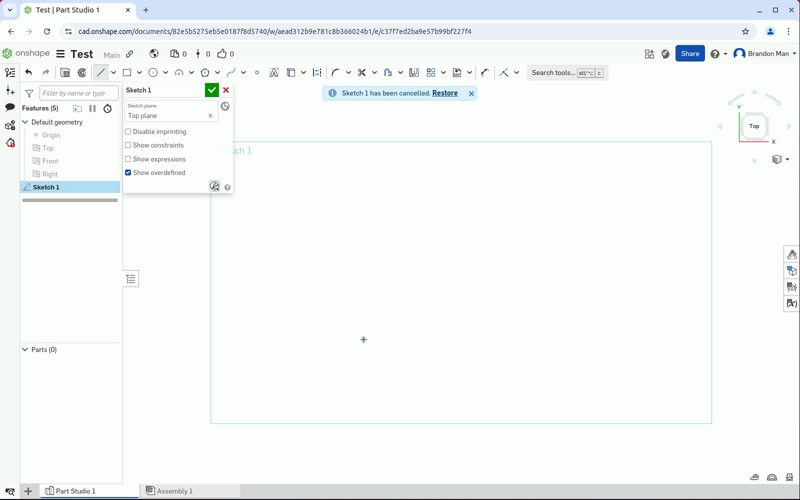
mouse_move(461, 394)
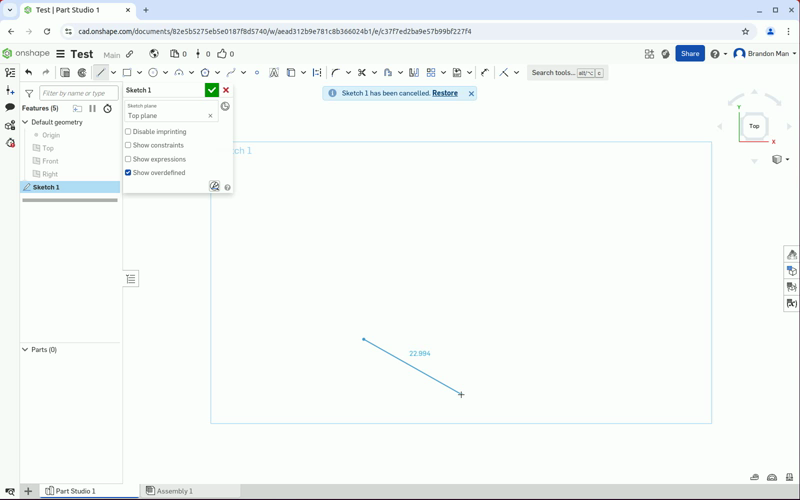
click(461, 394)
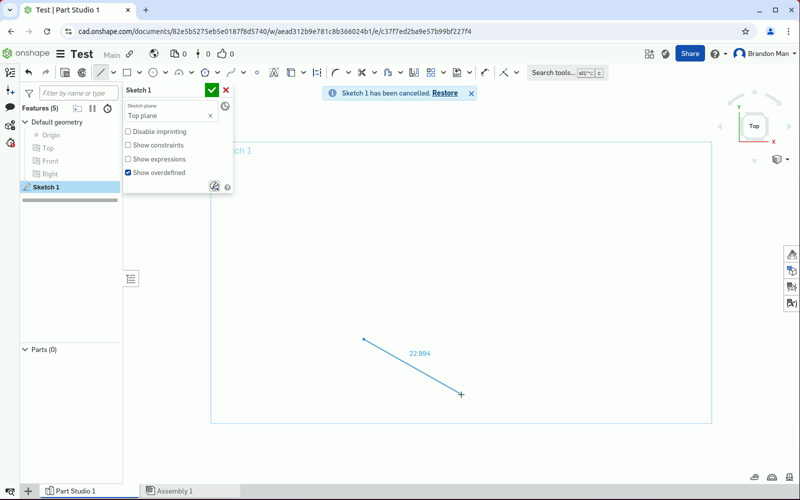
key_up(shift)
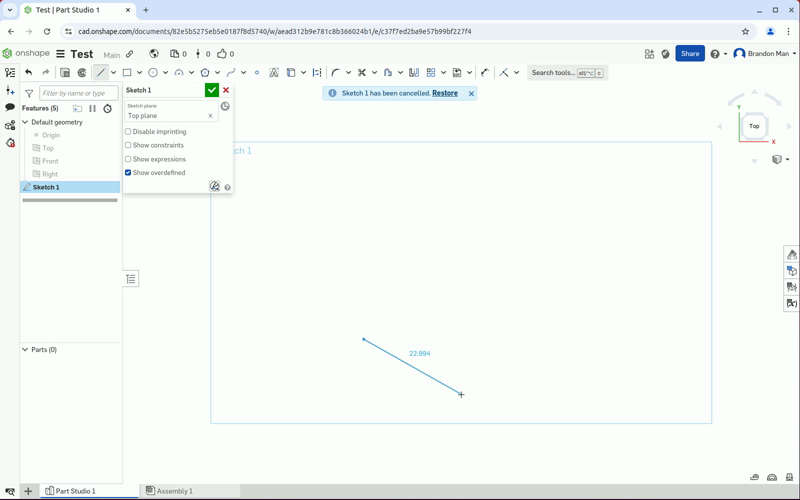
key_down(shift)
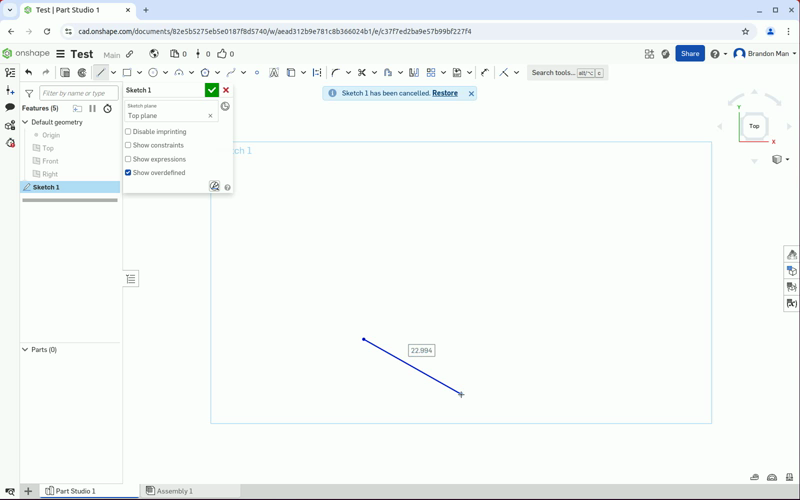
mouse_move(557, 339)
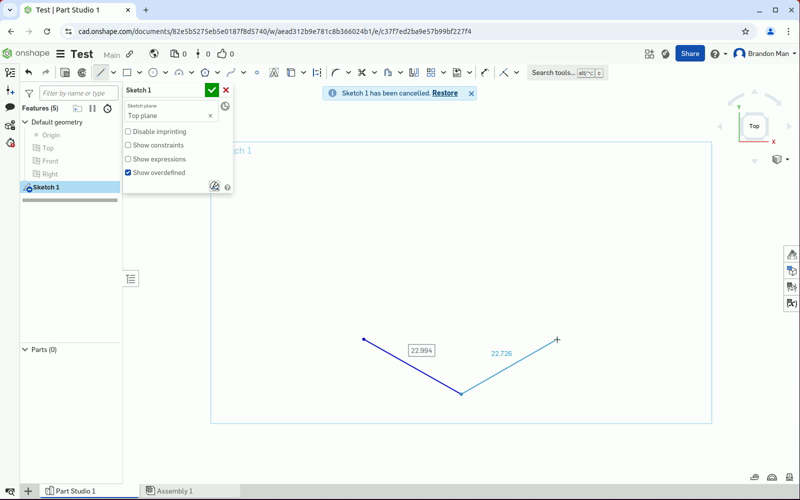
click(557, 339)
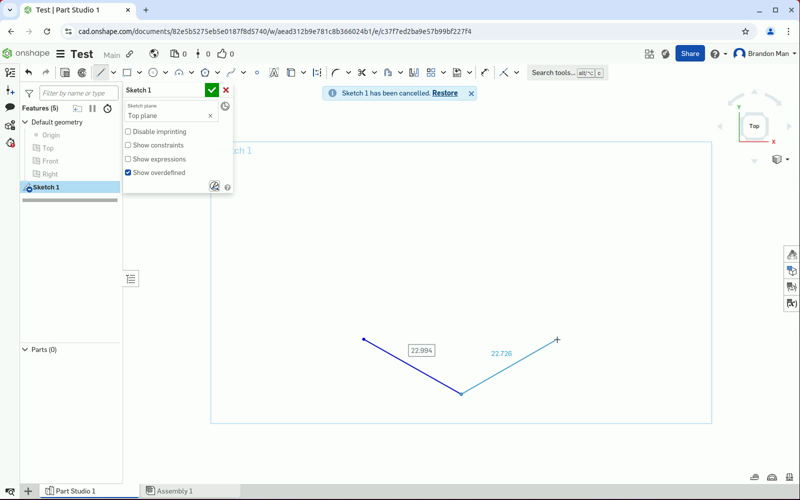
key_up(shift)
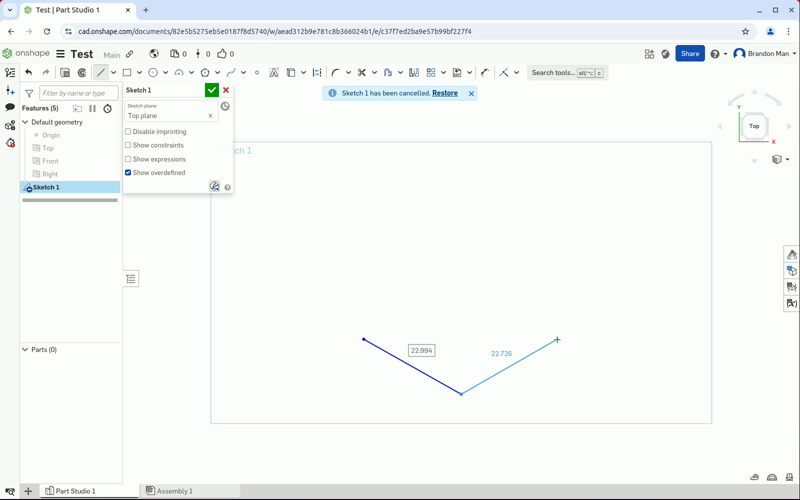
key_down(shift)
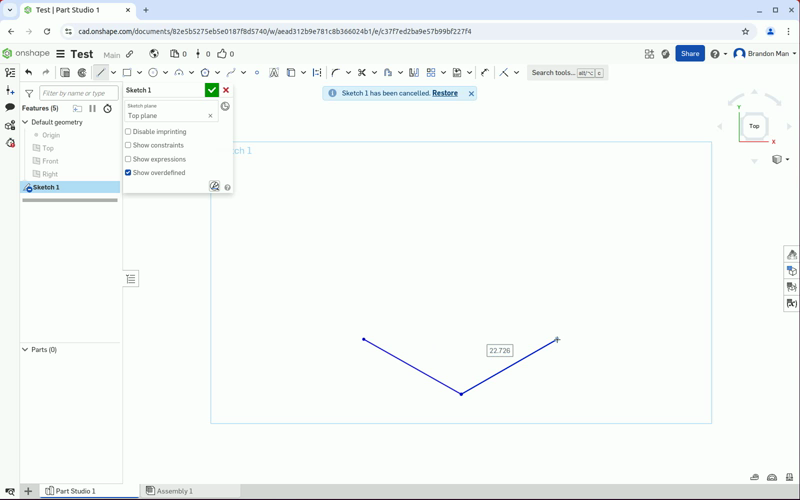
mouse_move(557, 227)
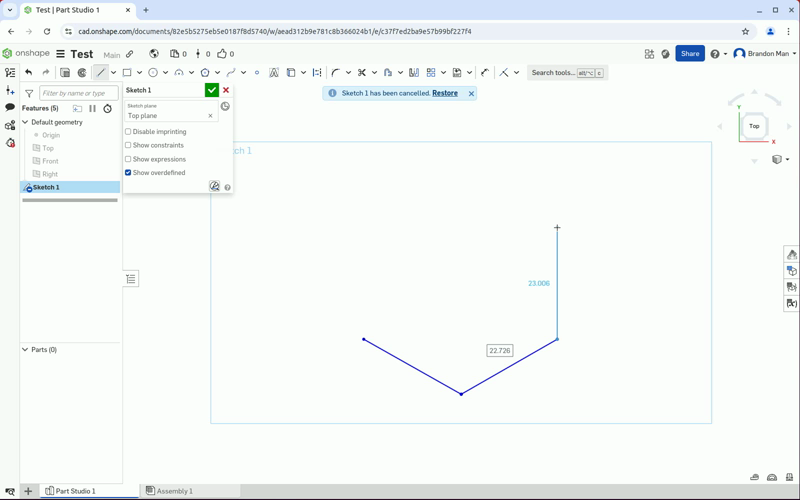
click(557, 227)
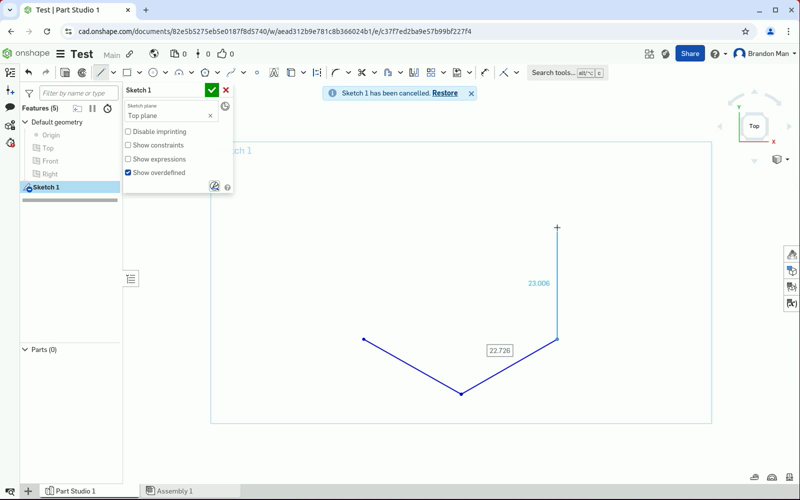
key_up(shift)
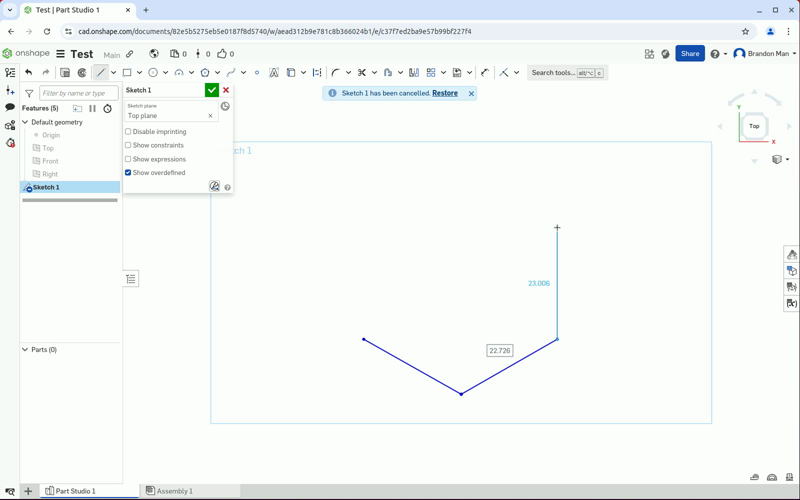
key_down(shift)
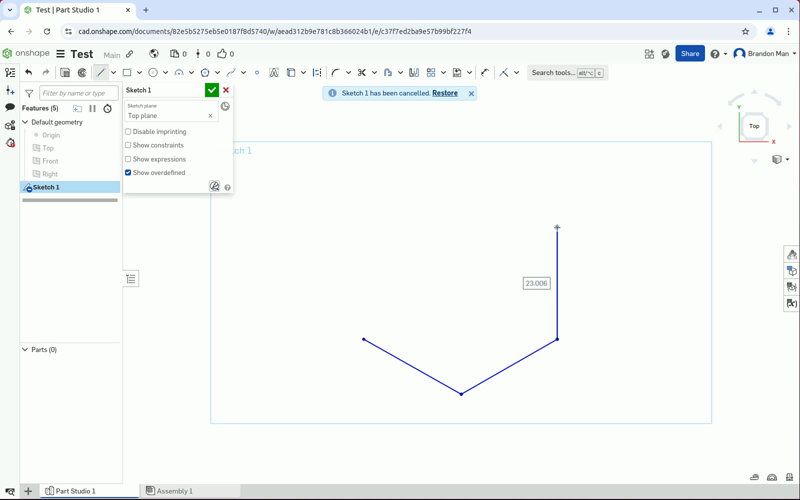
mouse_move(461, 171)
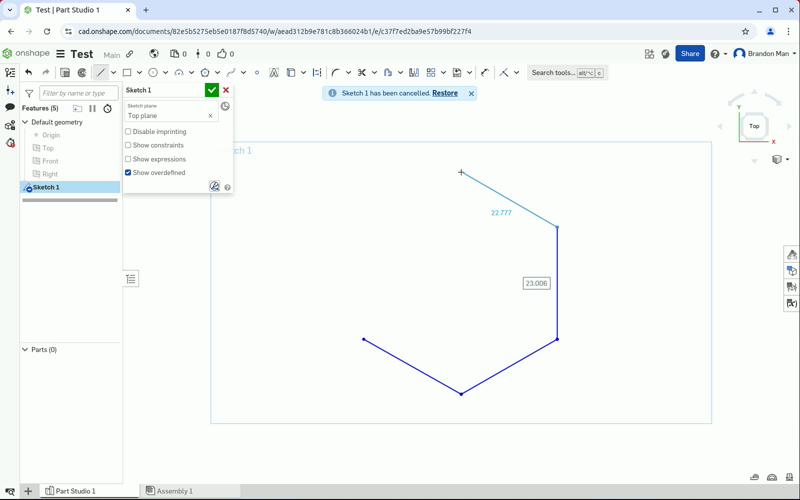
click(461, 171)
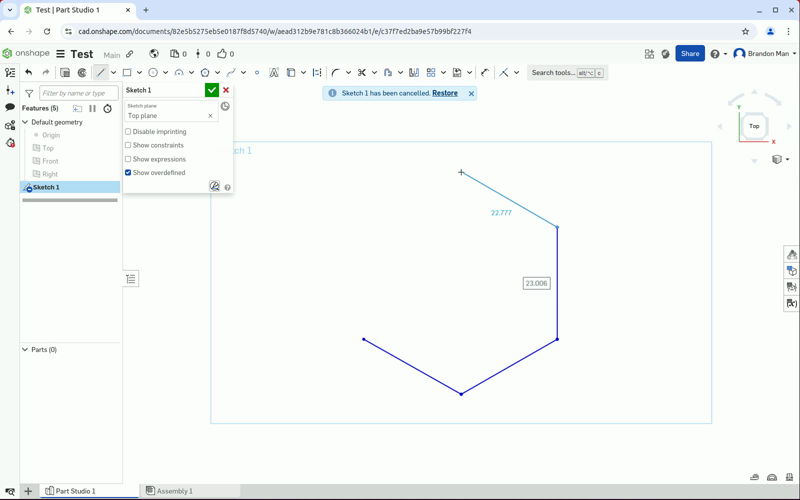
key_up(shift)
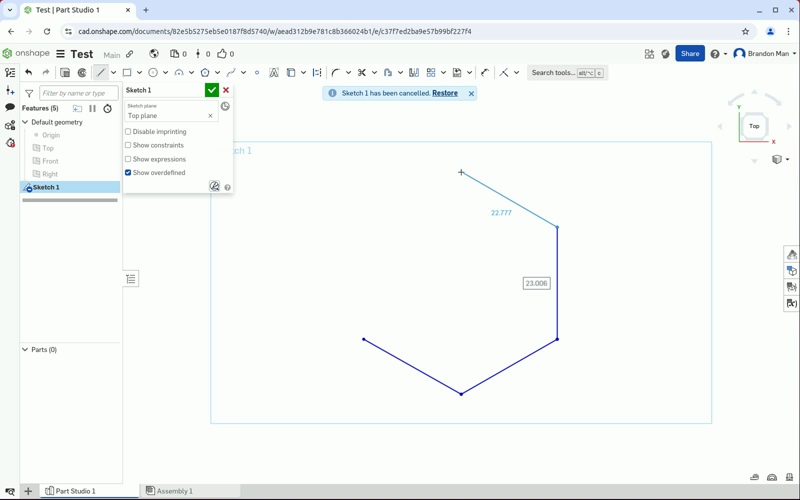
key_down(shift)
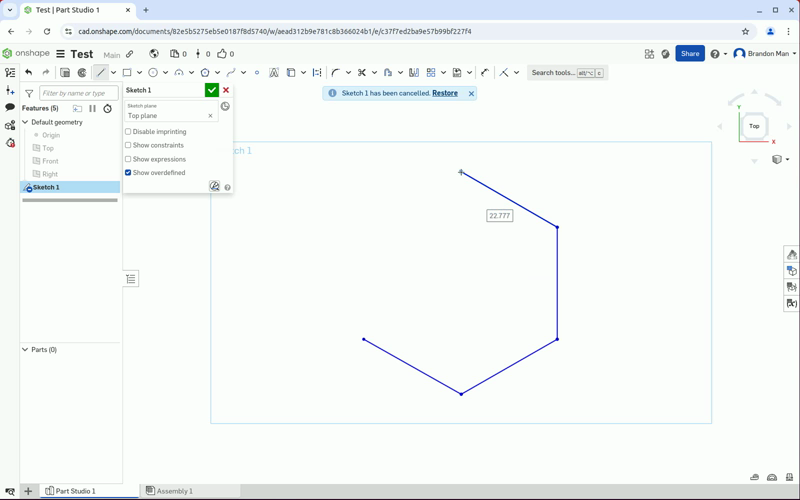
mouse_move(363, 227)
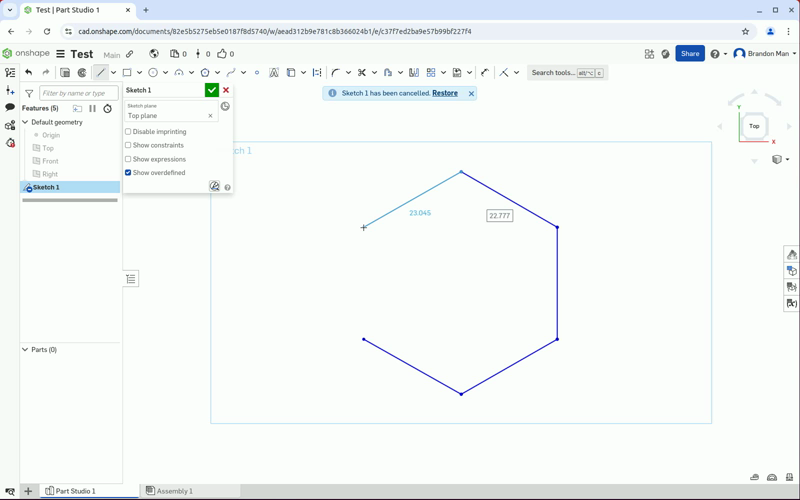
click(363, 227)
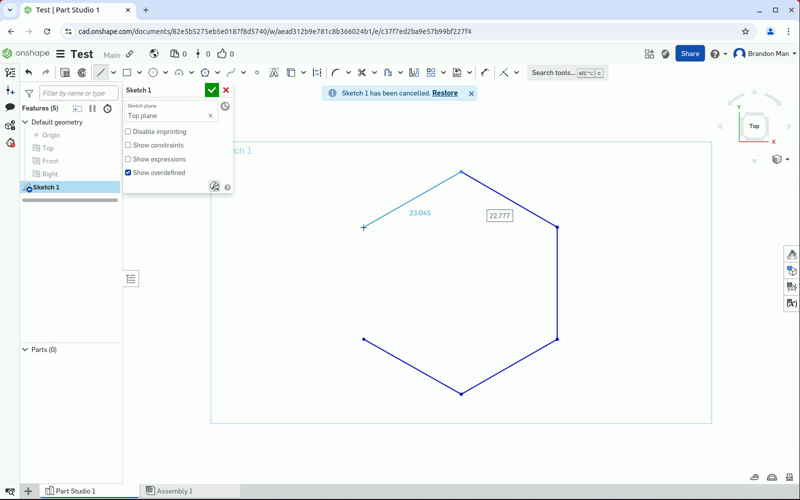
key_up(shift)
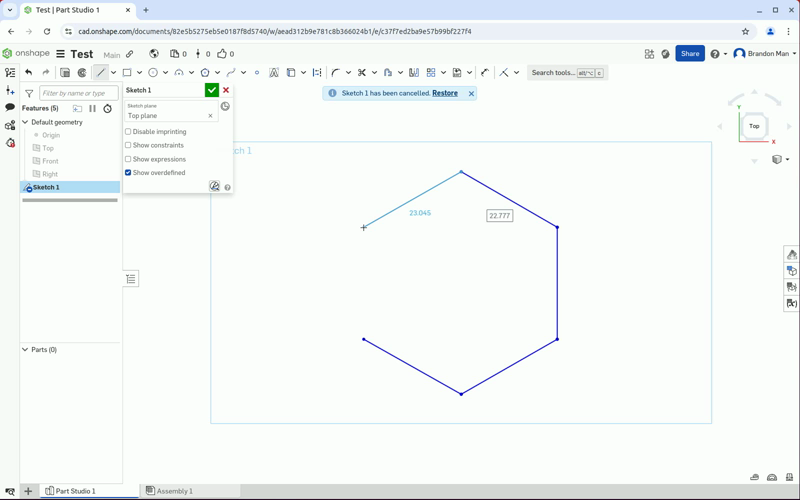
key_down(shift)
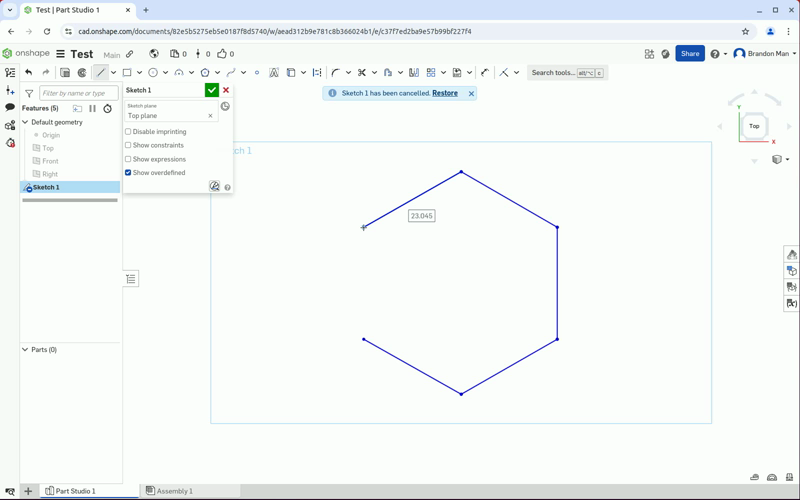
mouse_move(363, 339)
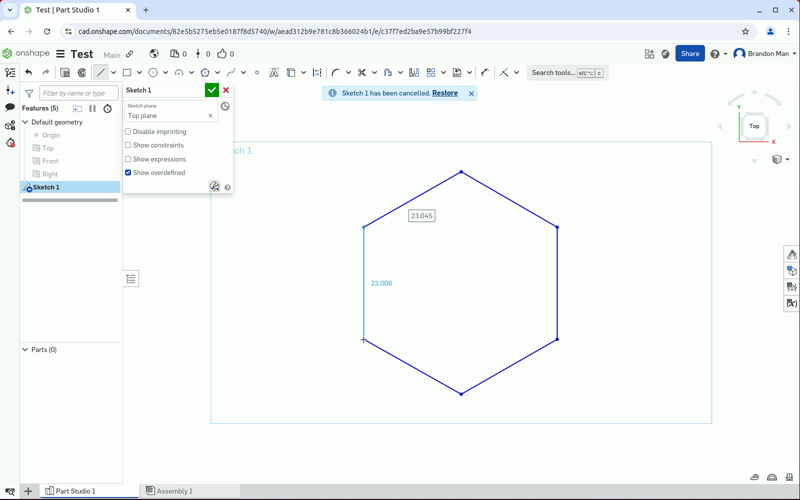
key_up(shift)
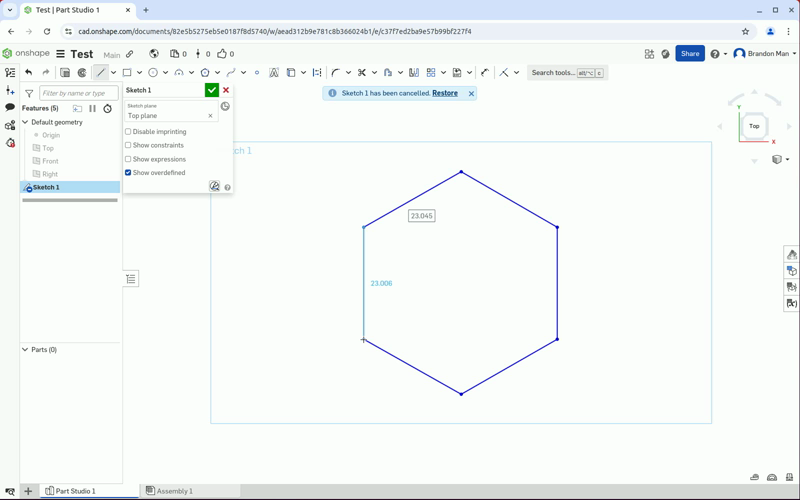
click(363, 339)
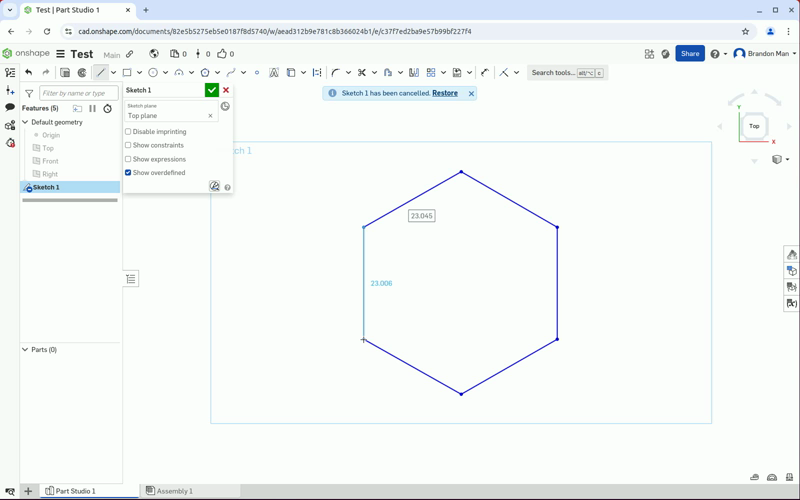
key(esc)
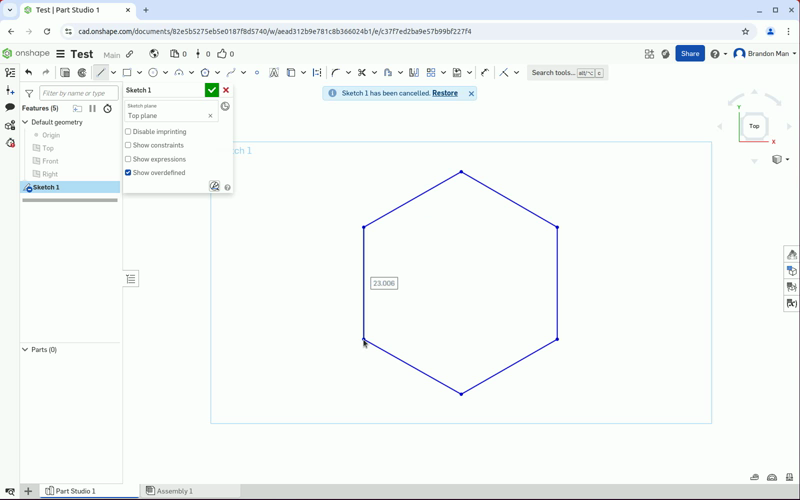
key(c)
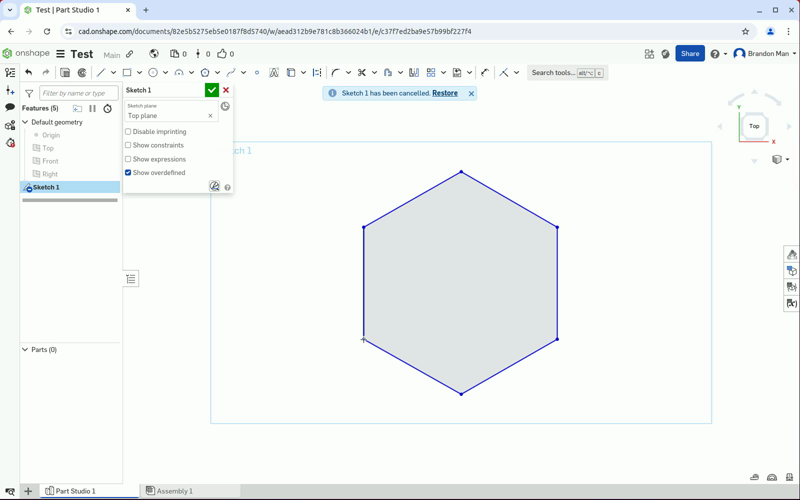
key_down(shift)
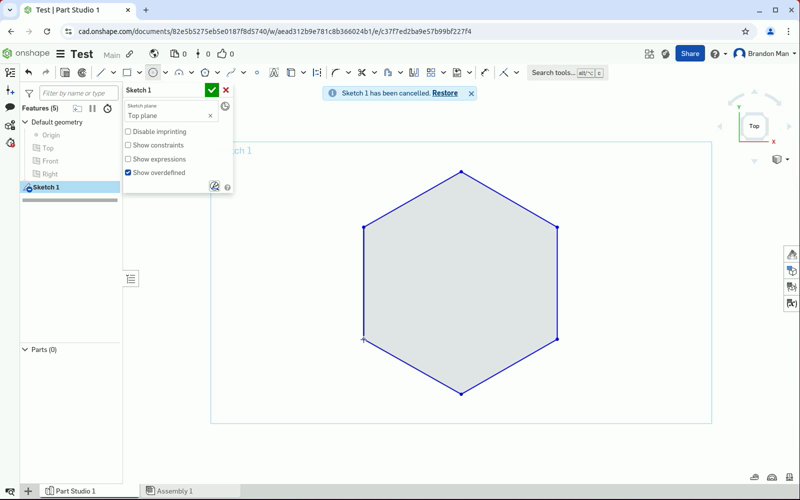
mouse_move(461, 284)
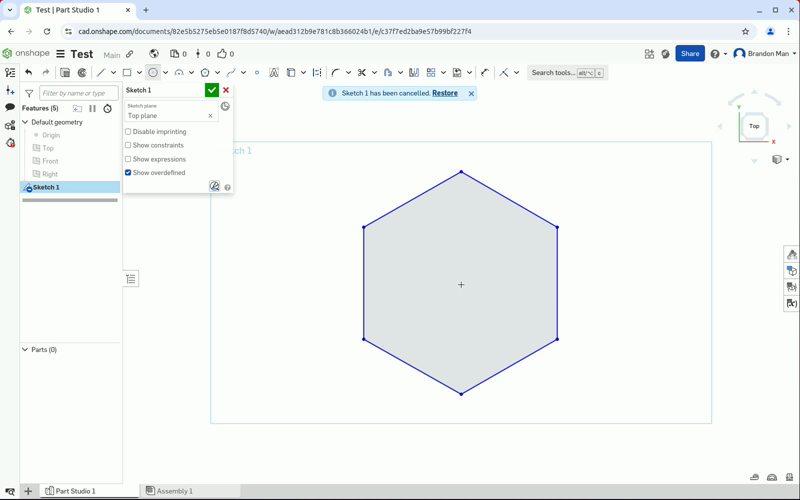
click(461, 284)
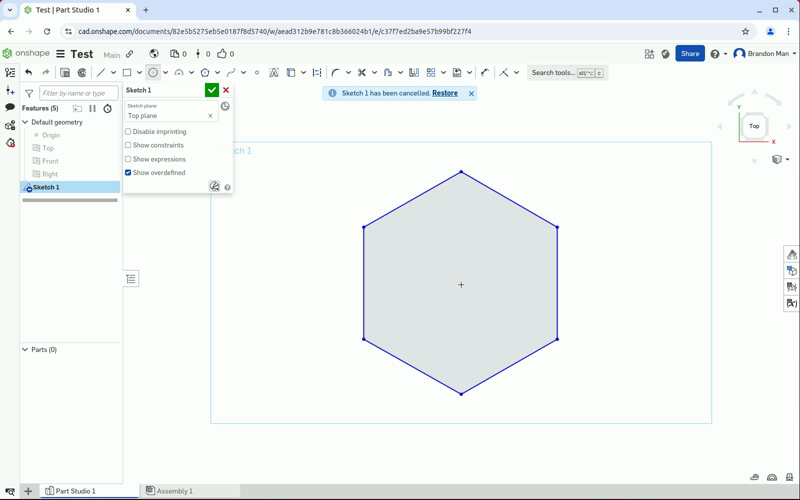
key_up(shift)
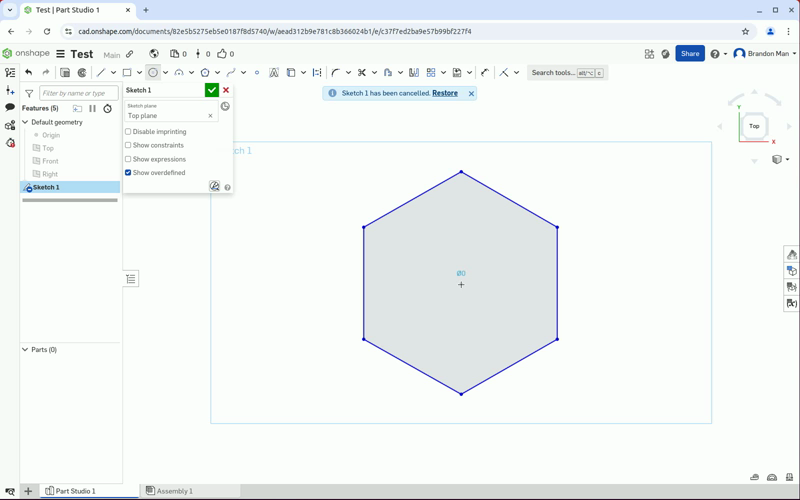
mouse_move(549, 284)
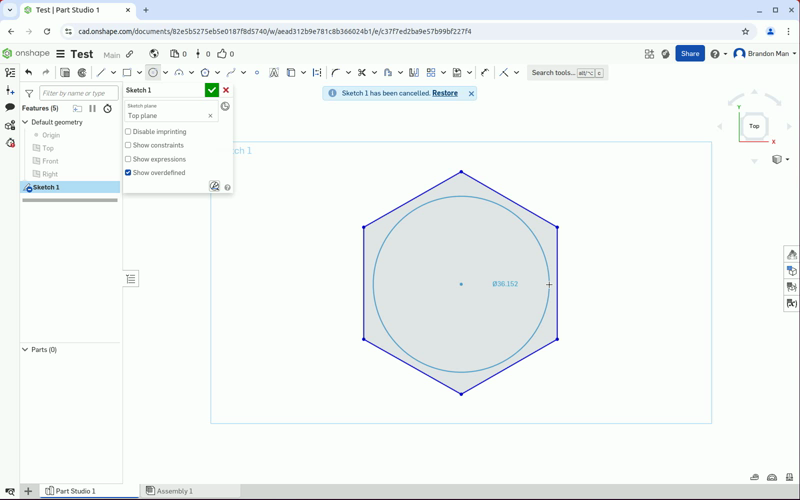
click(549, 284)
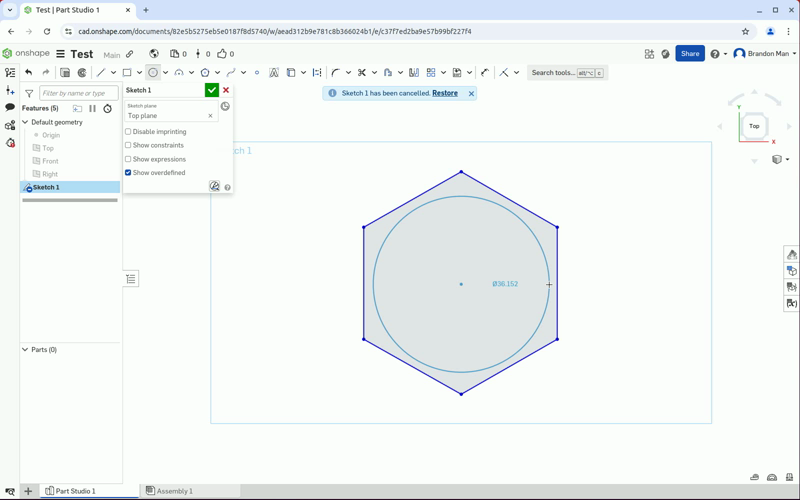
key(esc)
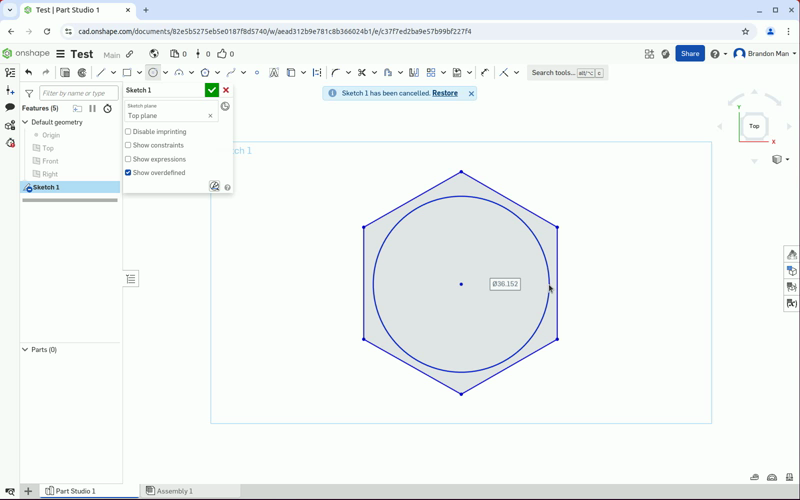
mouse_move(393, 217)
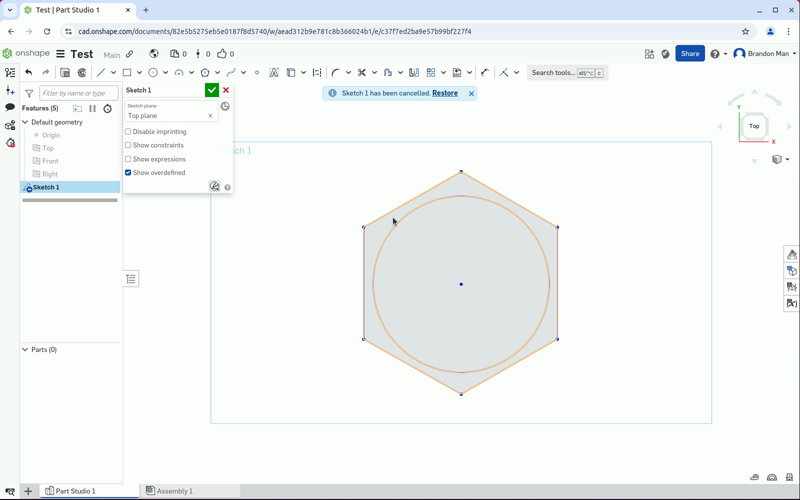
click(393, 217)
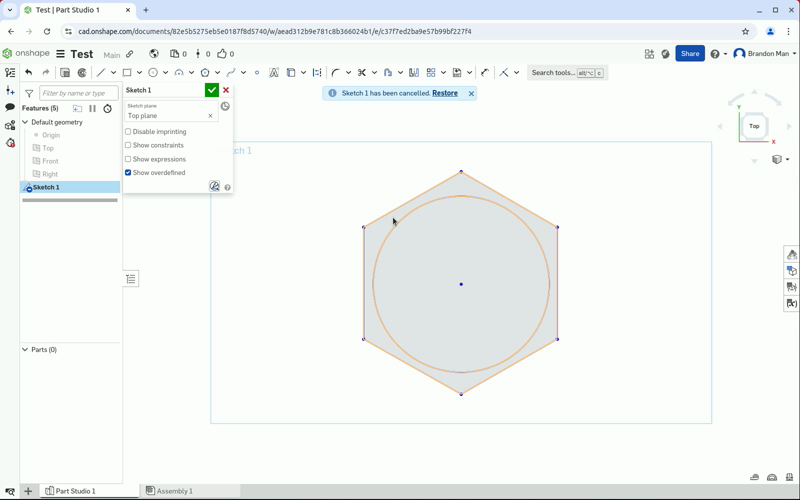
mouse_move(73, 352)
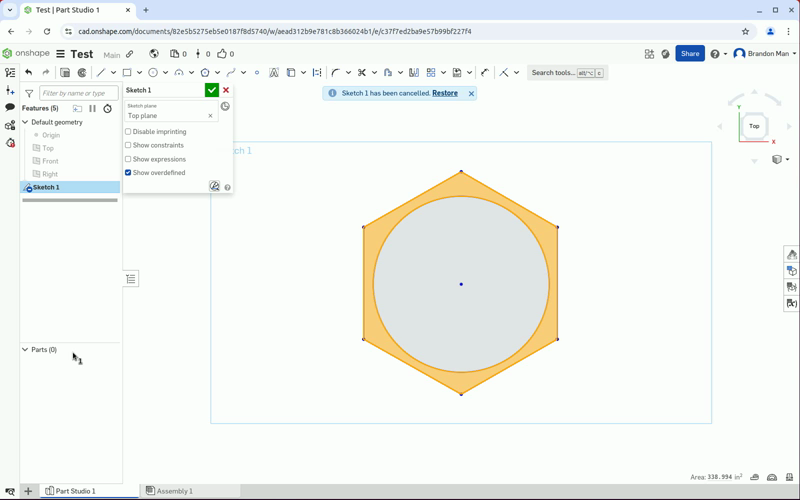
key(shift+y)
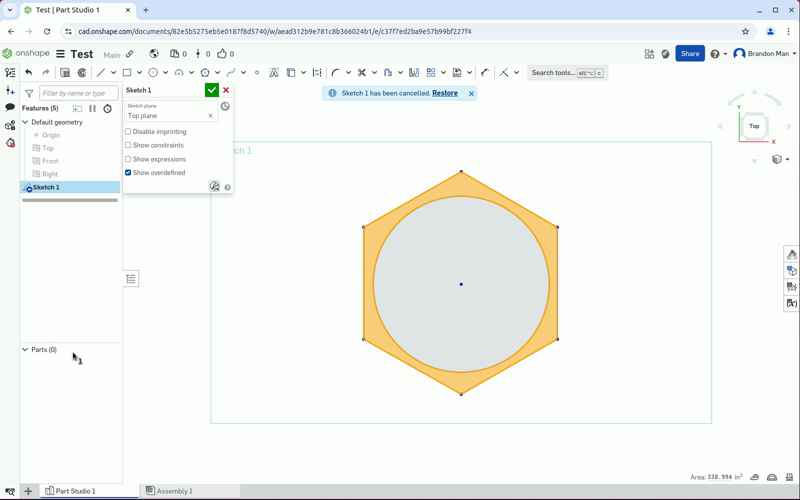
key(shift+e)
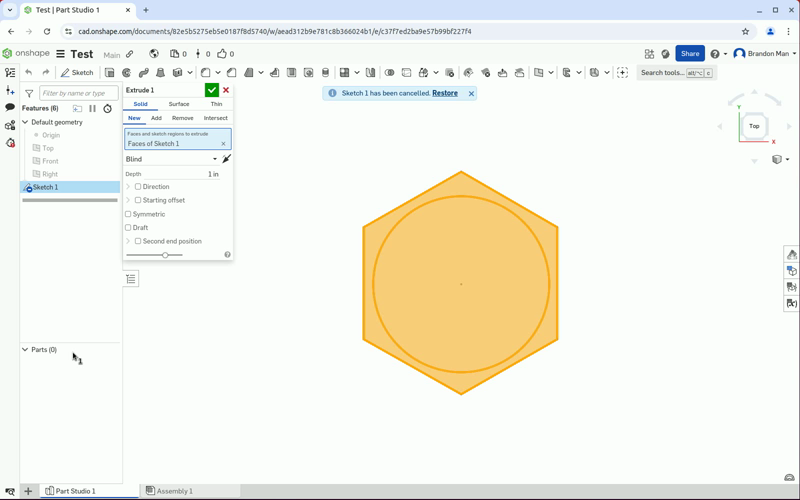
mouse_move(143, 106)
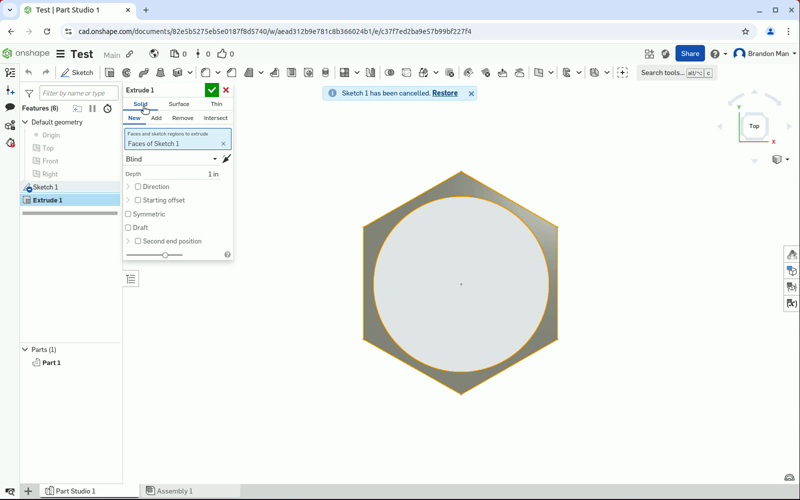
click(143, 106)
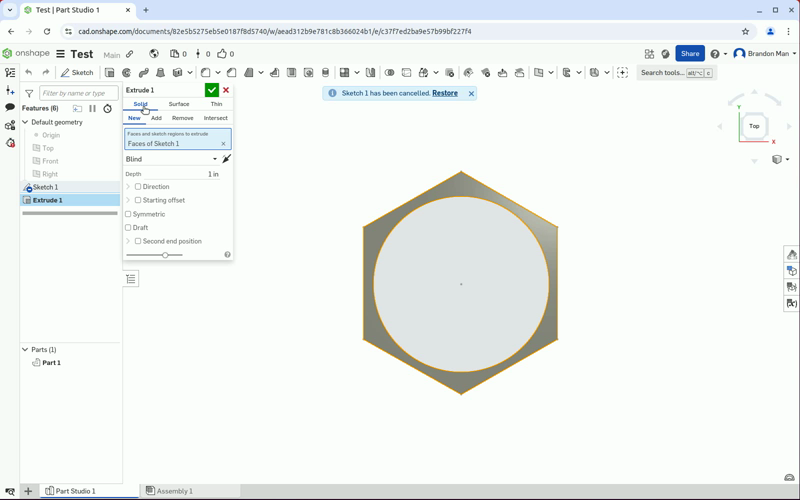
mouse_move(137, 120)
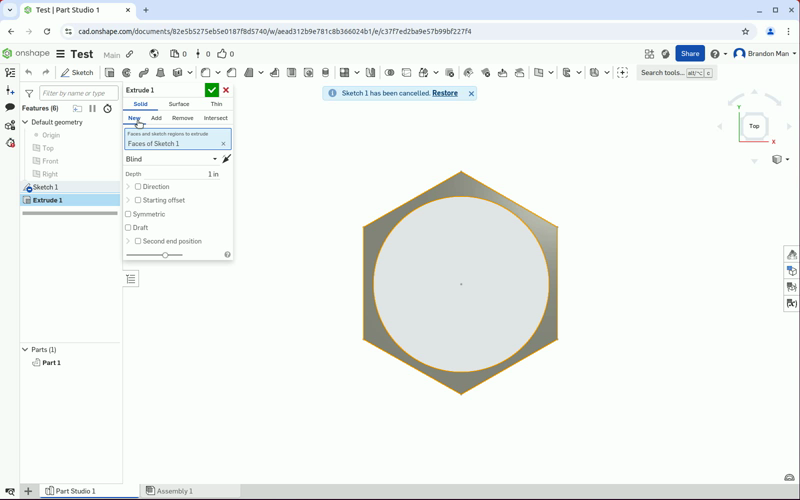
click(137, 120)
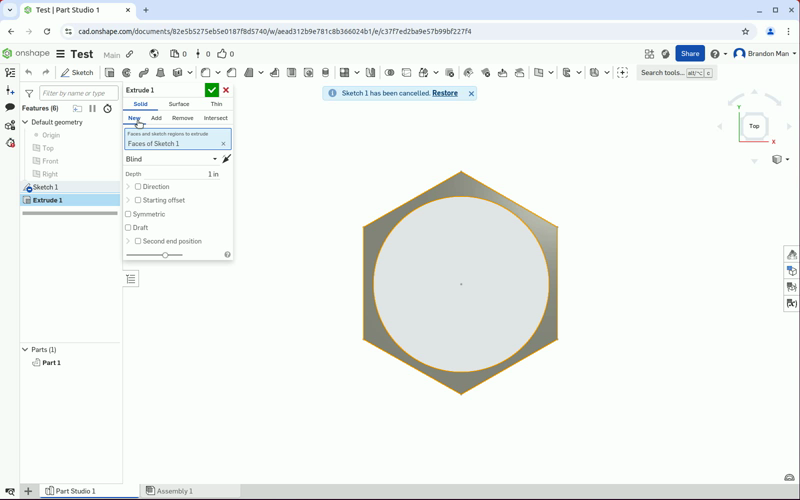
key(tab, 4)
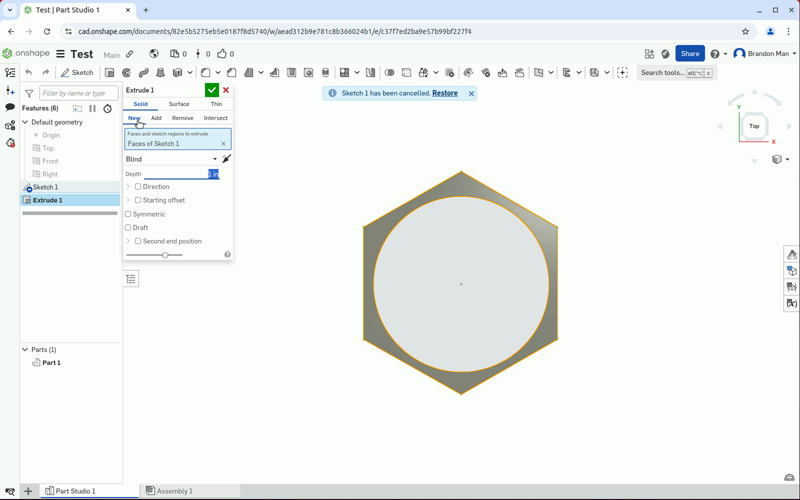
text(8.906)
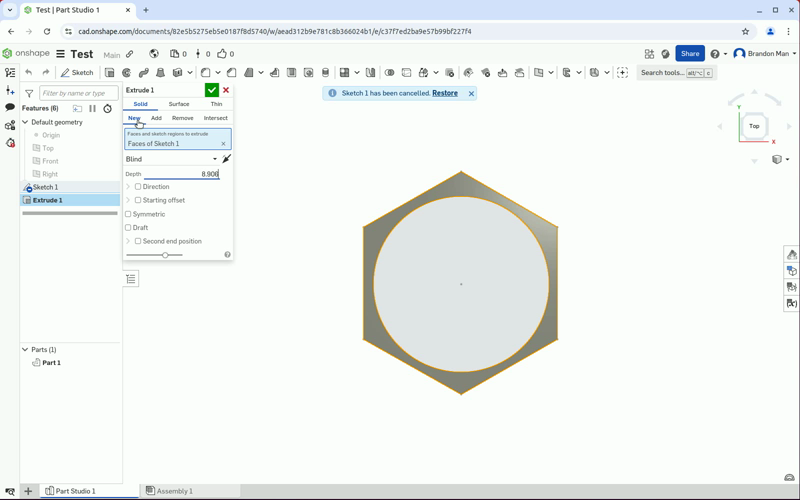
key(enter)
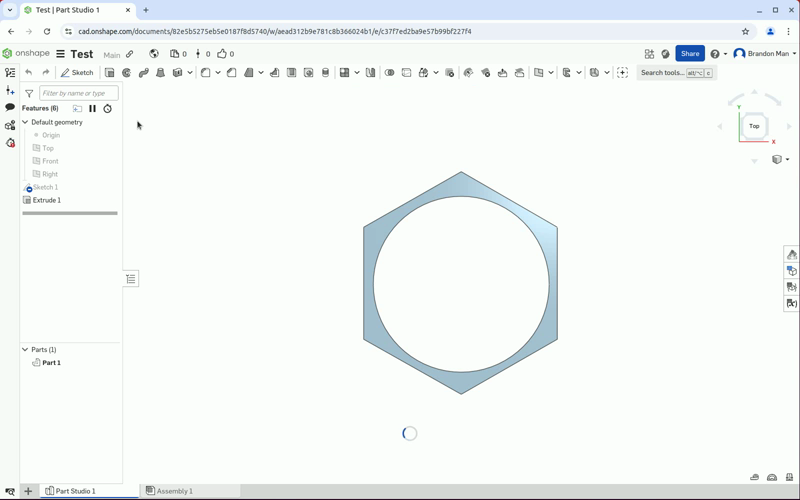
key(shift+h)
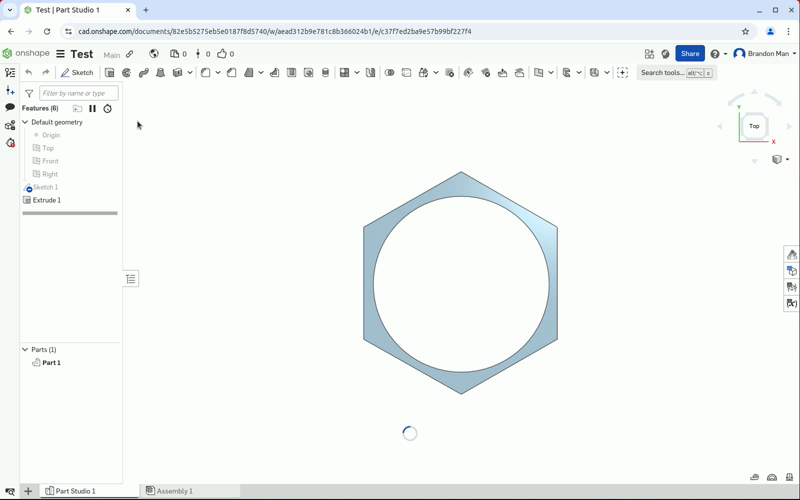
key(shift+h)
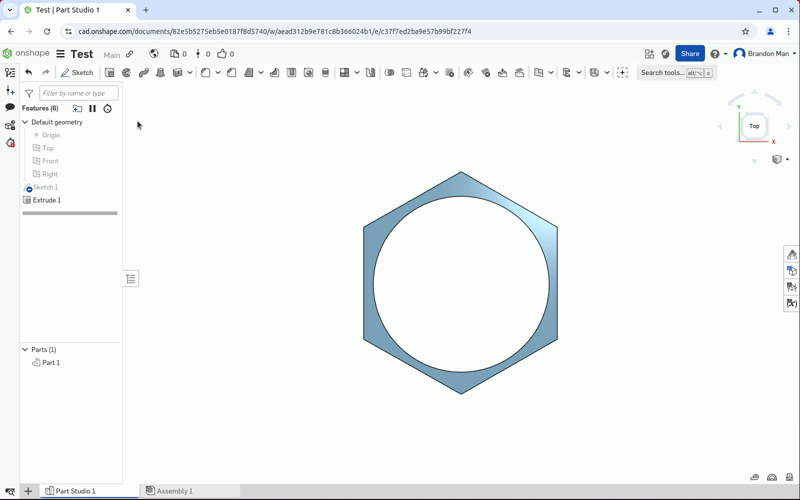
mouse_move(73, 189)
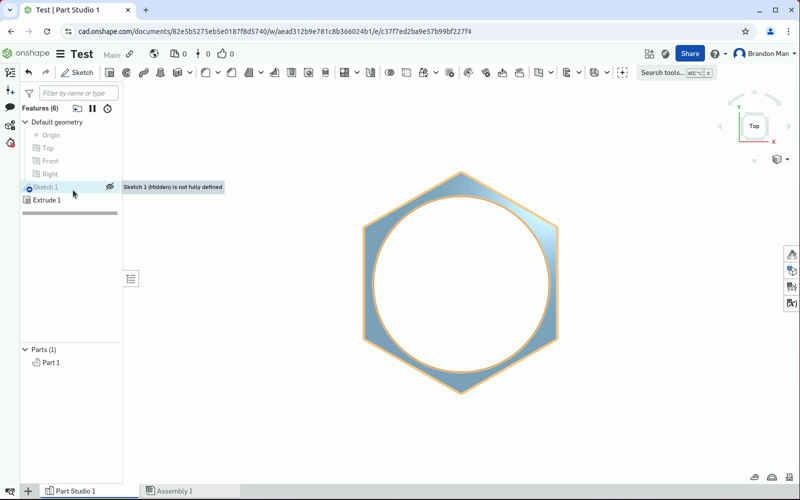
click(73, 189)
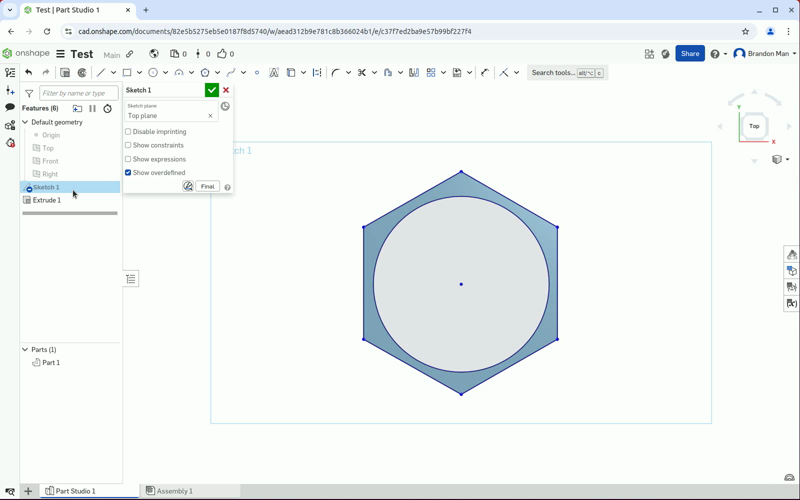
mouse_move(229, 92)
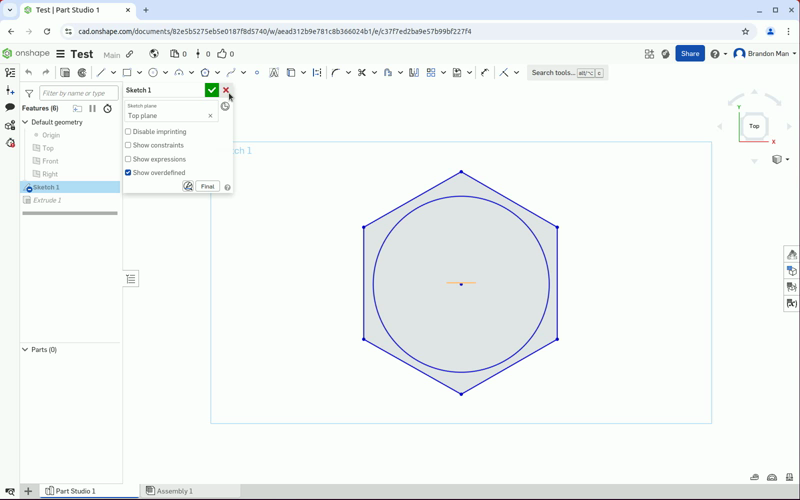
click(229, 92)
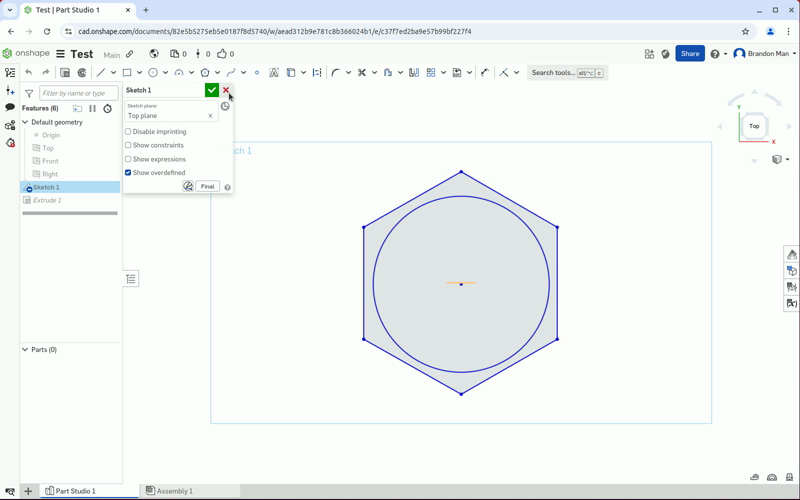
key(shift+s)
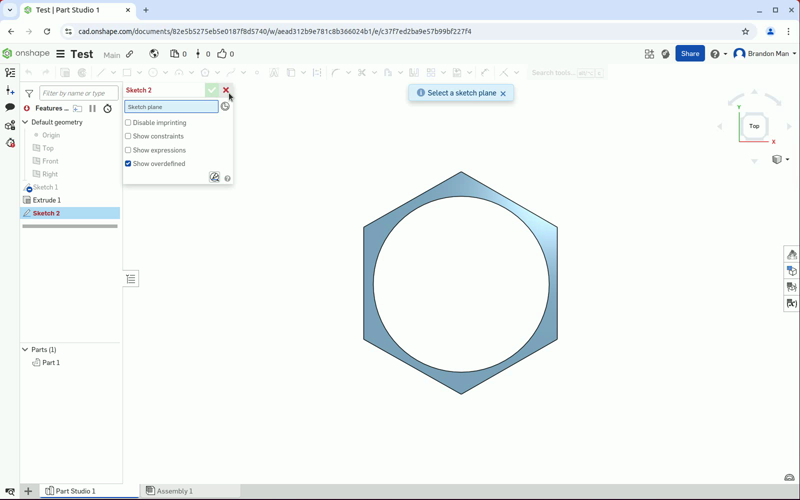
mouse_move(73, 150)
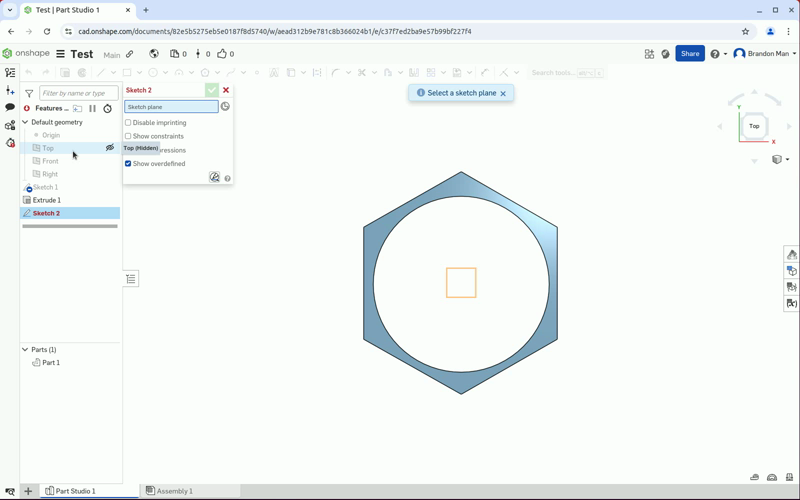
click(73, 150)
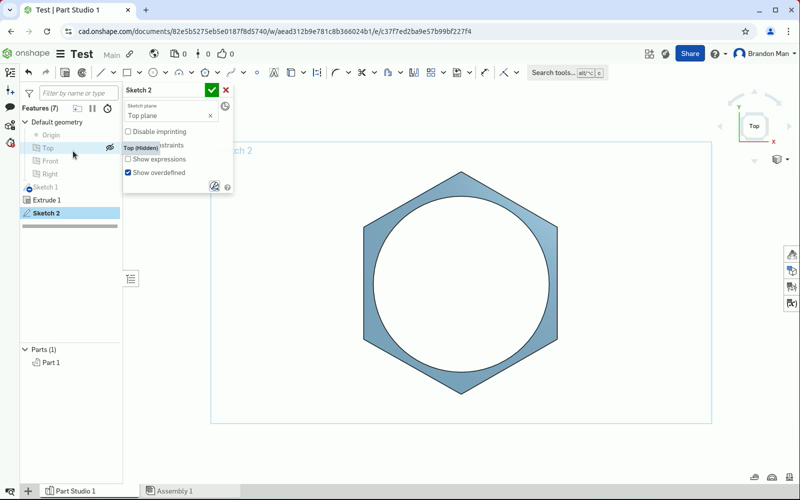
mouse_move(73, 352)
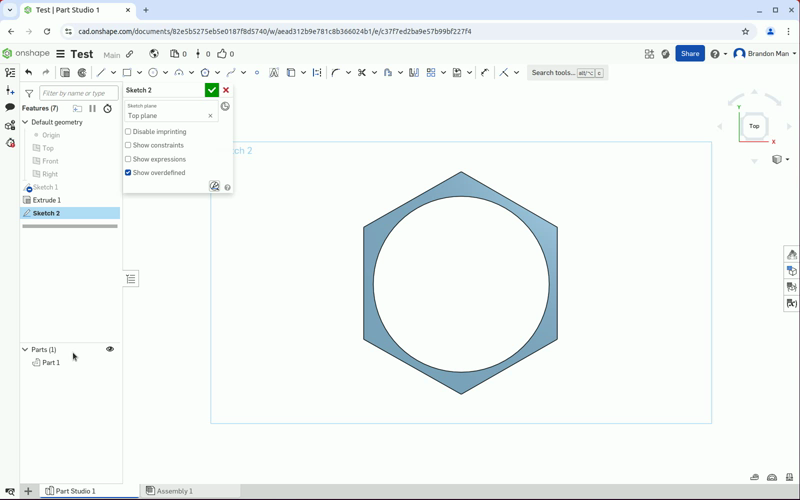
key(y)
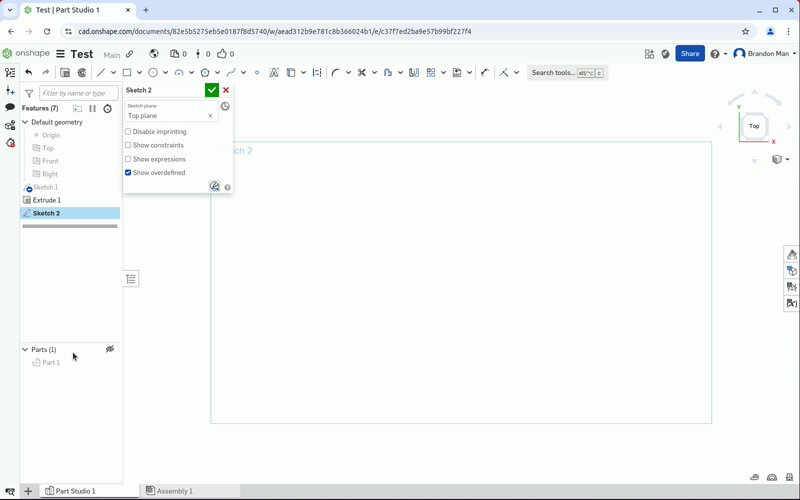
key(c)
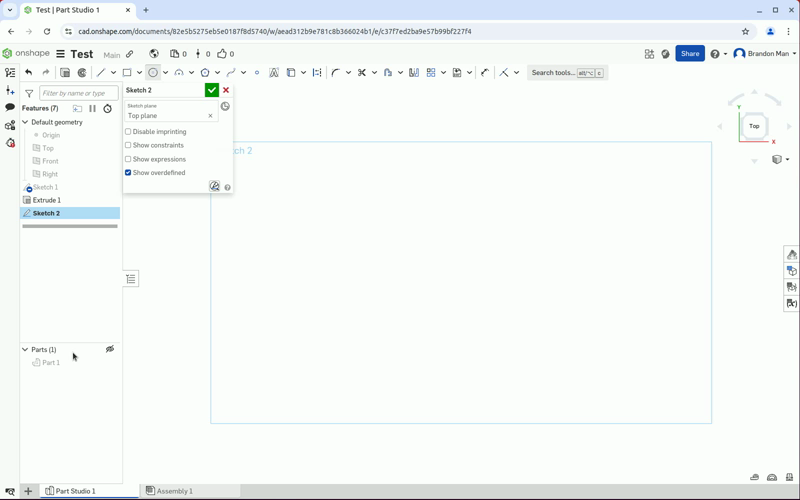
key_down(shift)
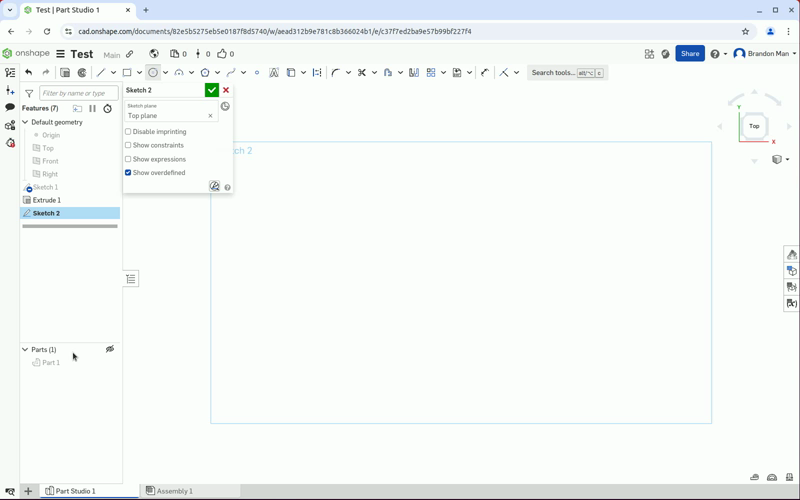
mouse_move(461, 282)
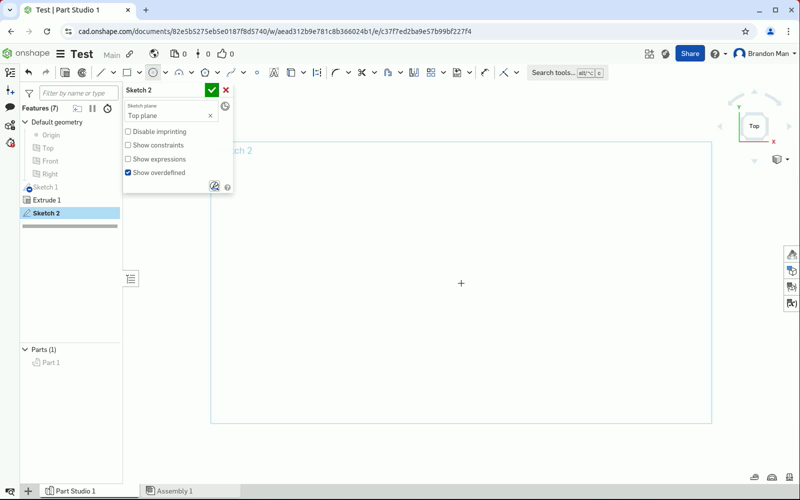
click(461, 282)
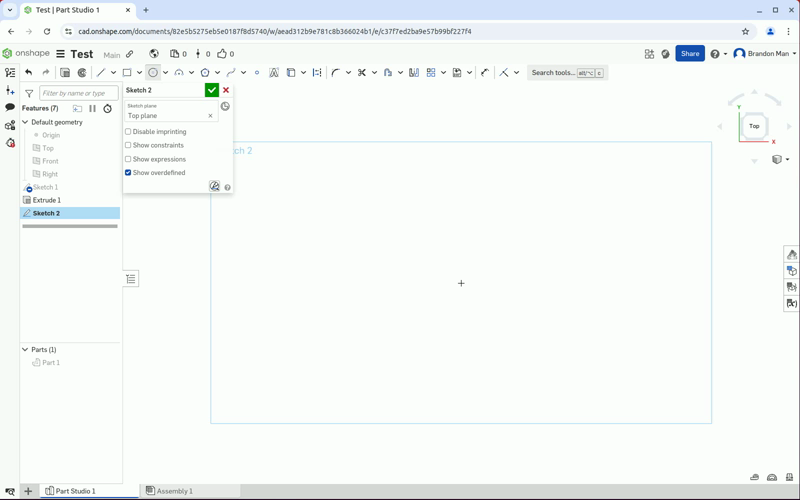
key_up(shift)
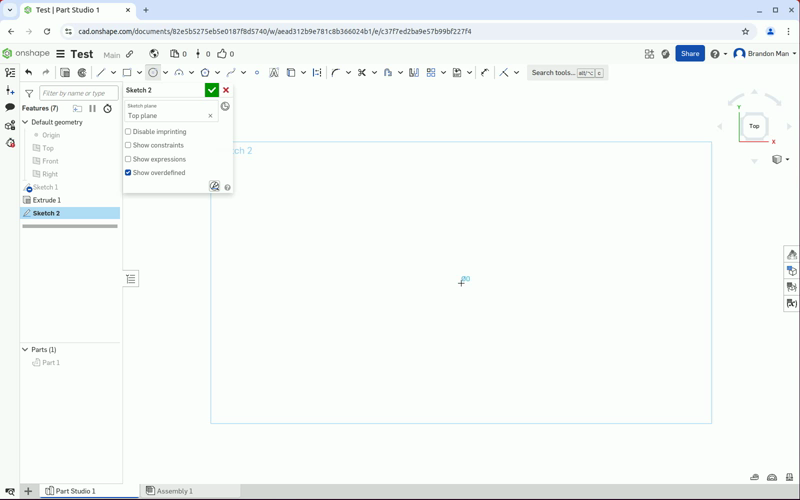
mouse_move(549, 282)
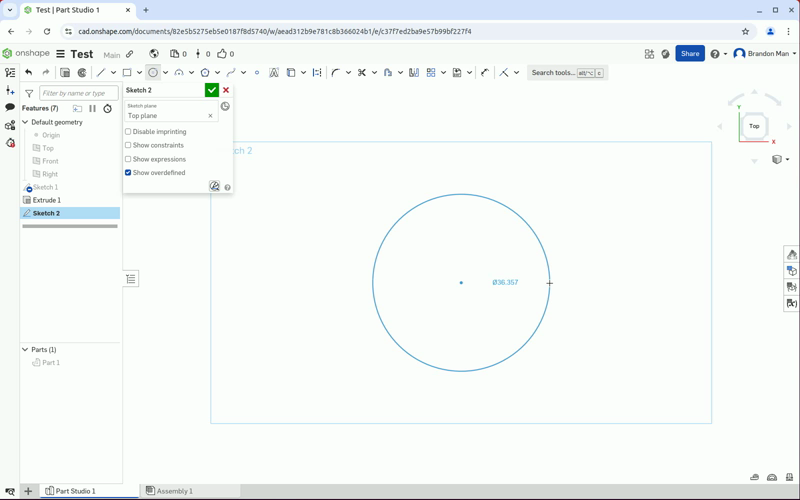
click(549, 282)
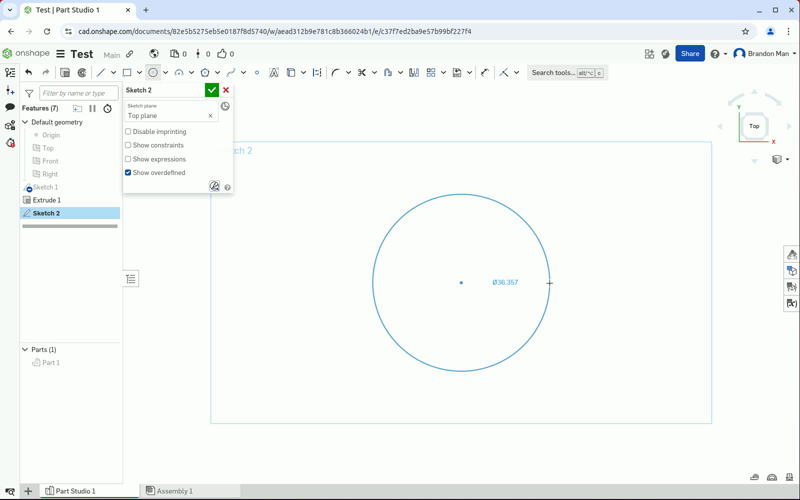
key(esc)
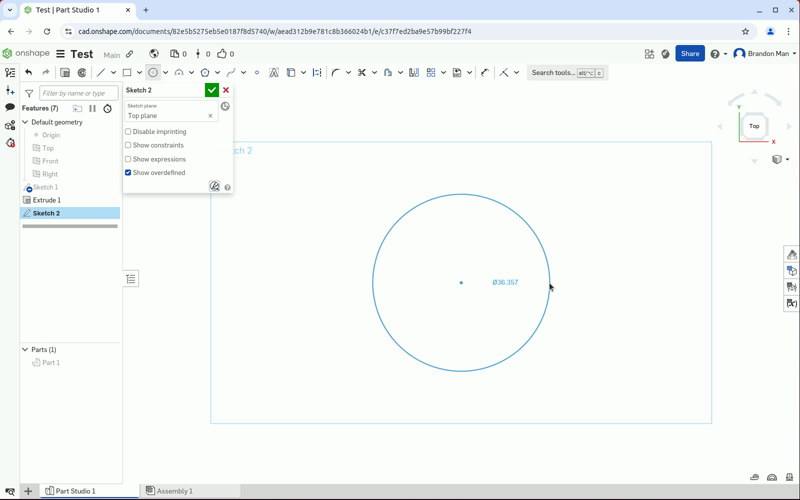
mouse_move(418, 256)
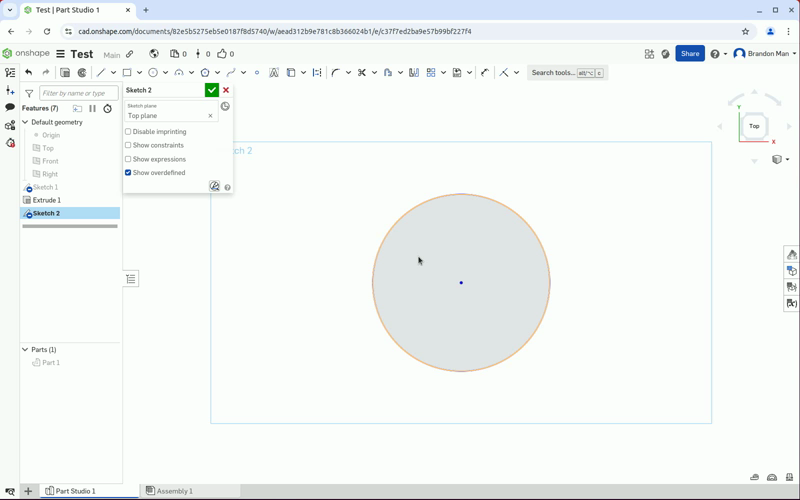
click(418, 256)
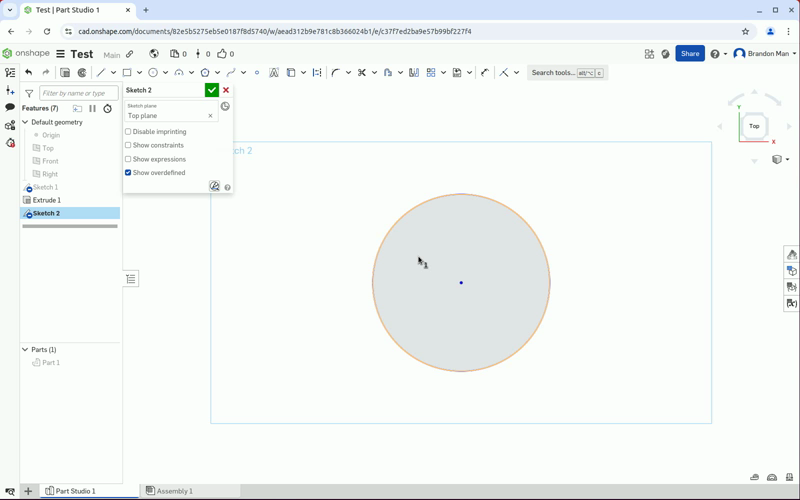
mouse_move(73, 352)
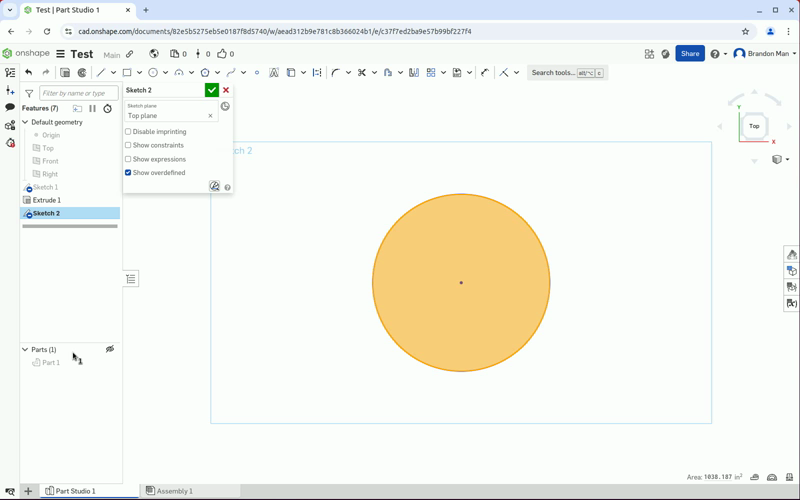
key(shift+y)
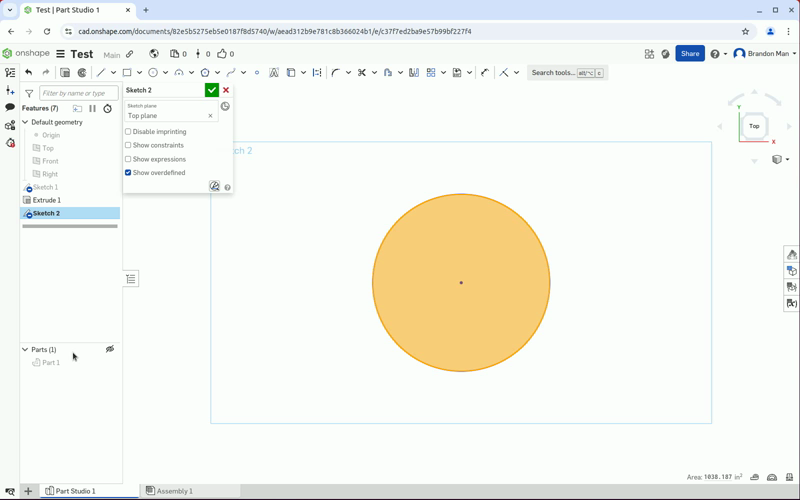
key(shift+e)
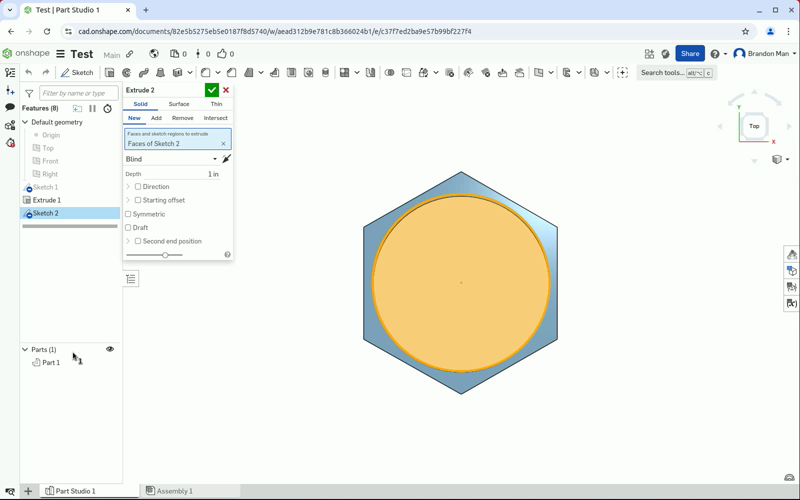
mouse_move(143, 106)
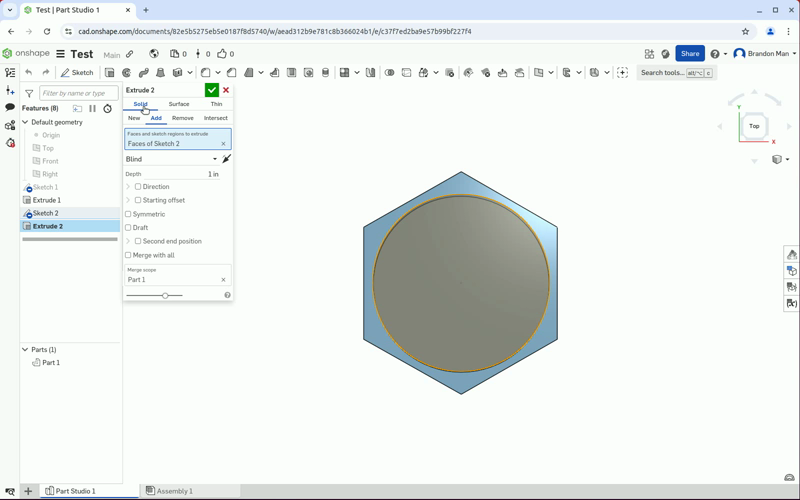
click(143, 106)
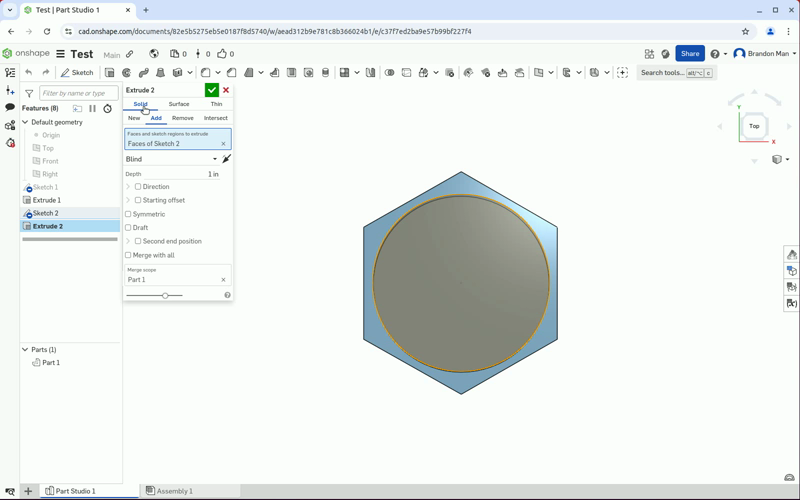
mouse_move(137, 120)
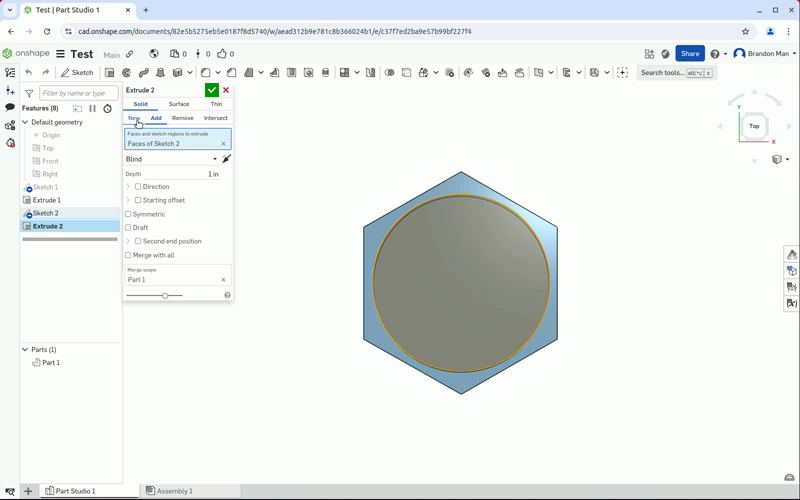
click(137, 120)
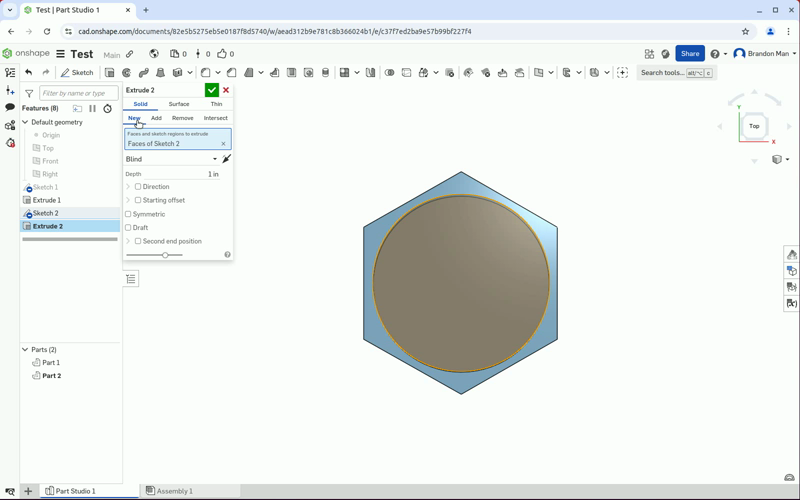
key(tab, 4)
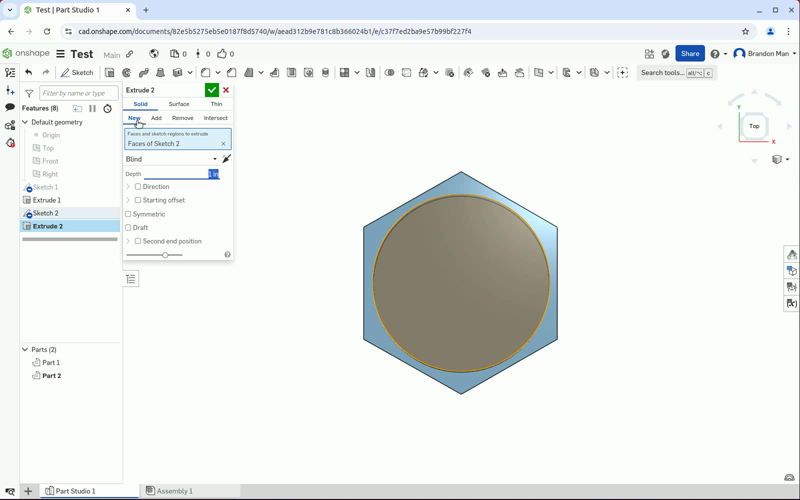
text(8.906)
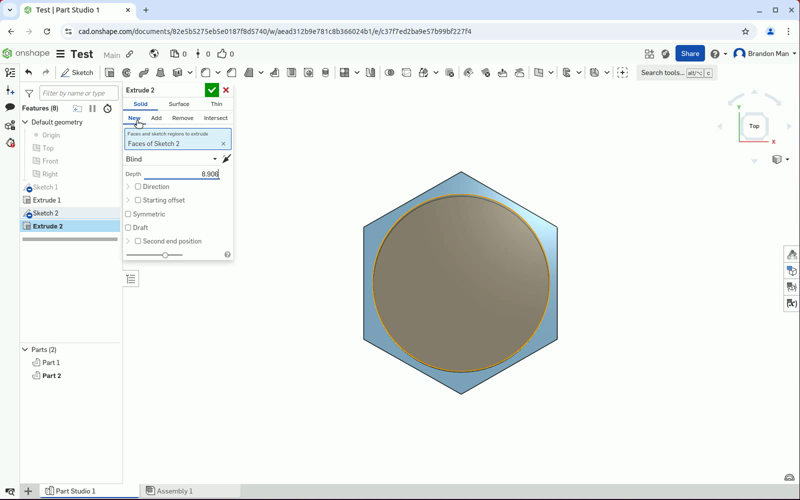
key(enter)
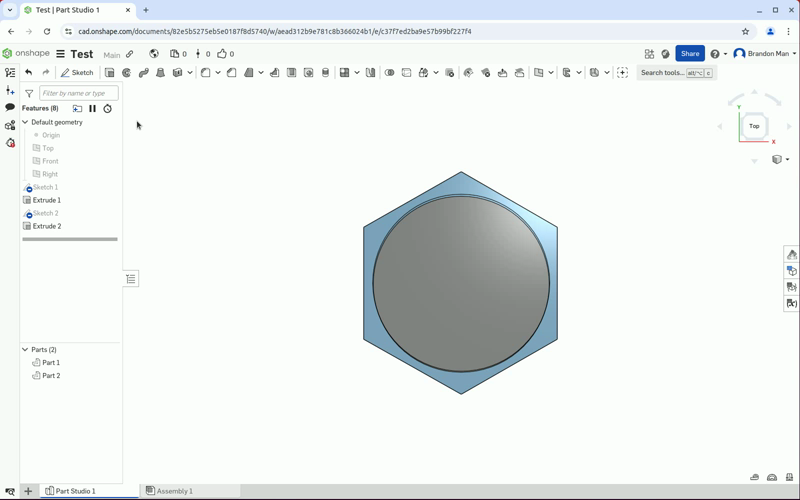
key(shift+h)
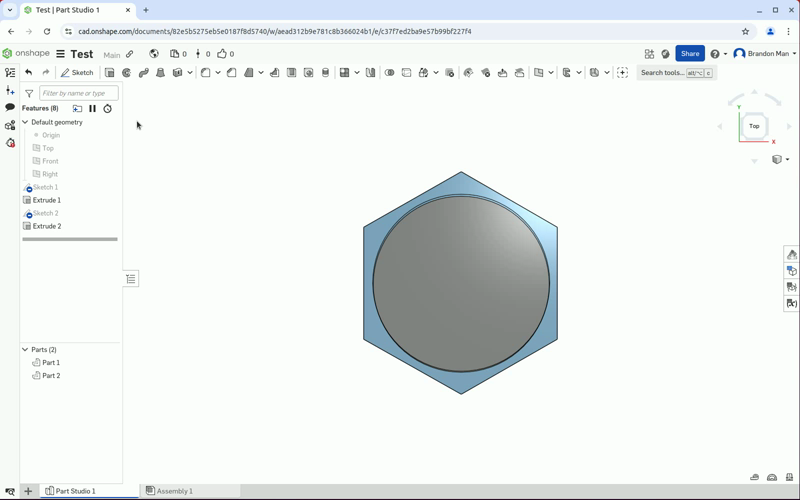
key(shift+h)
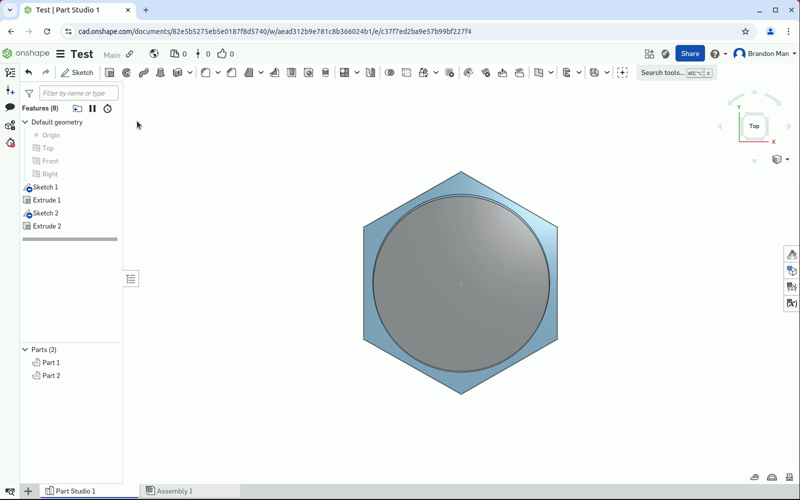
key(shift+7)
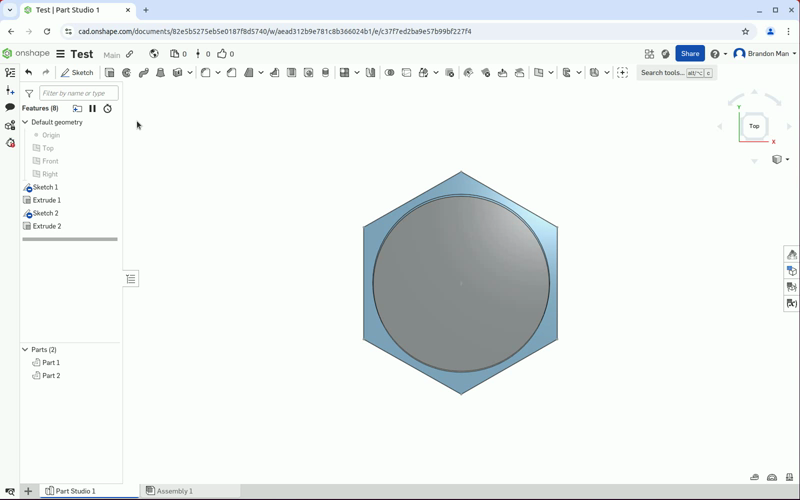
key(up, 3)
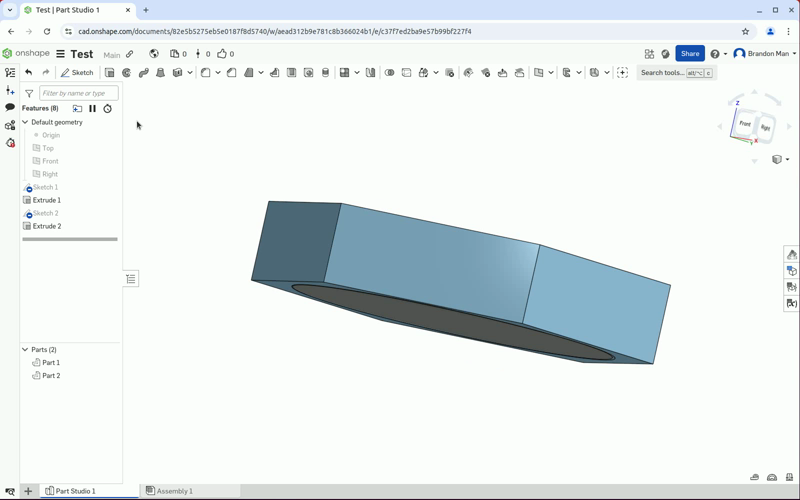
key(left, 3)
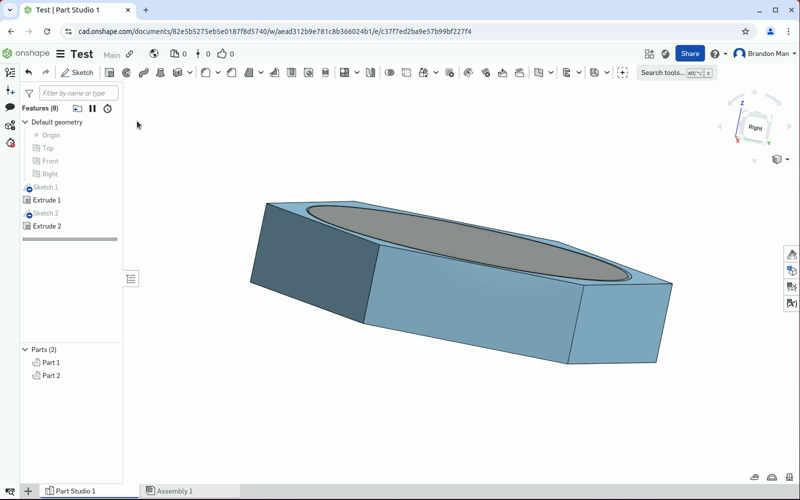
key(right, 3)
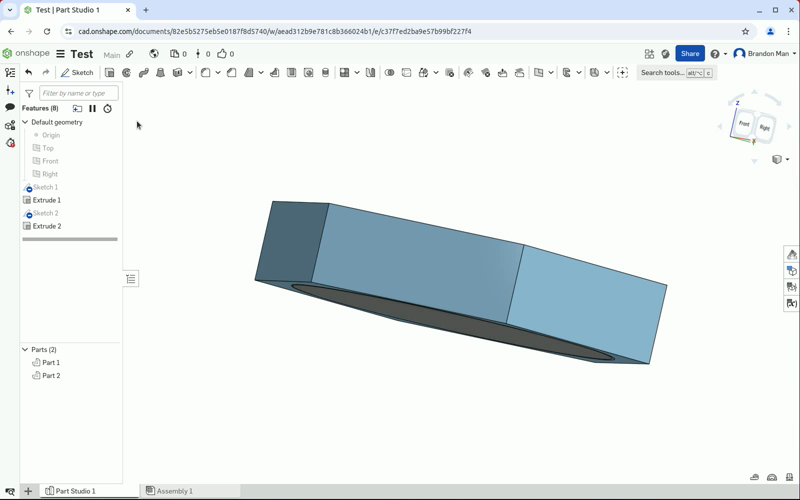
key(down, 3)
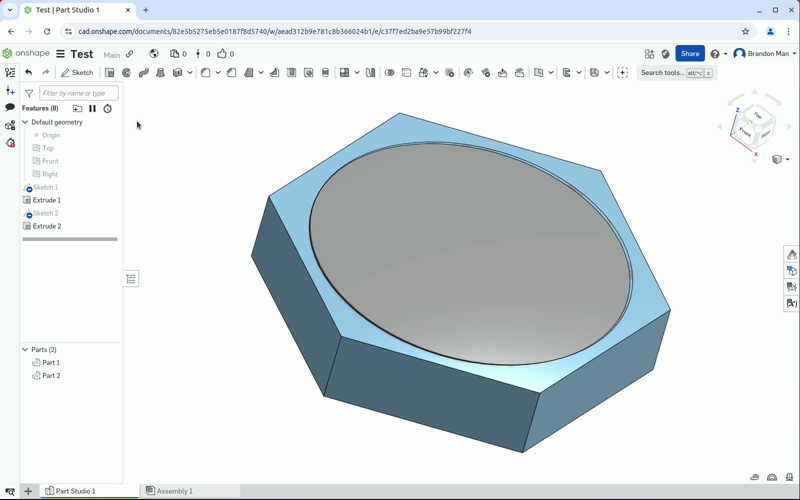
mouse_move(73, 189)
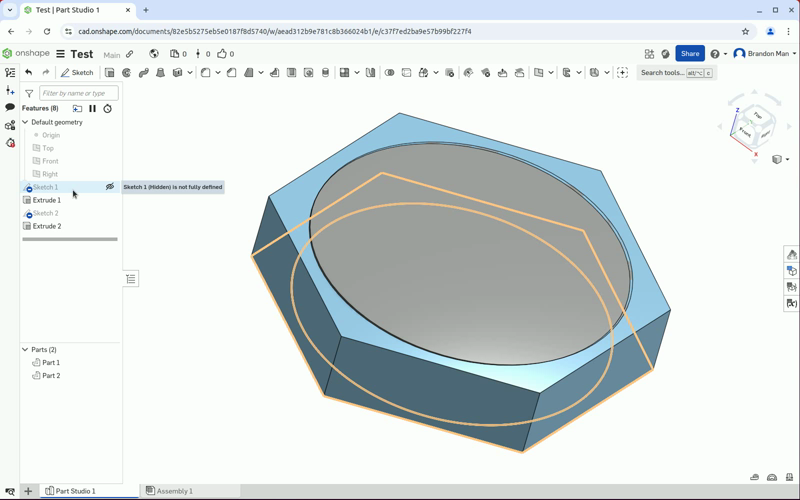
click(73, 189)